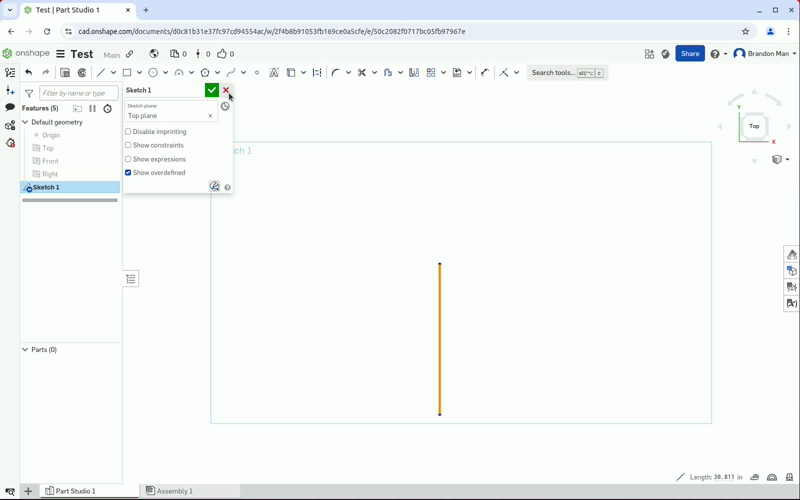
key(shift+h)
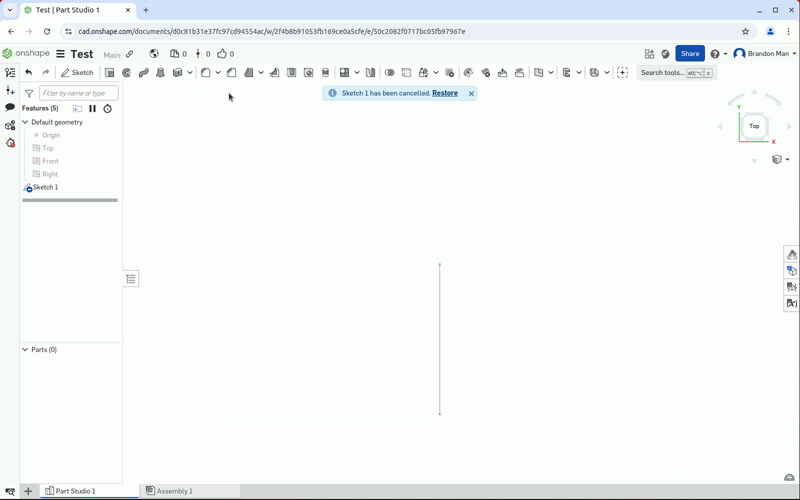
key(shift+s)
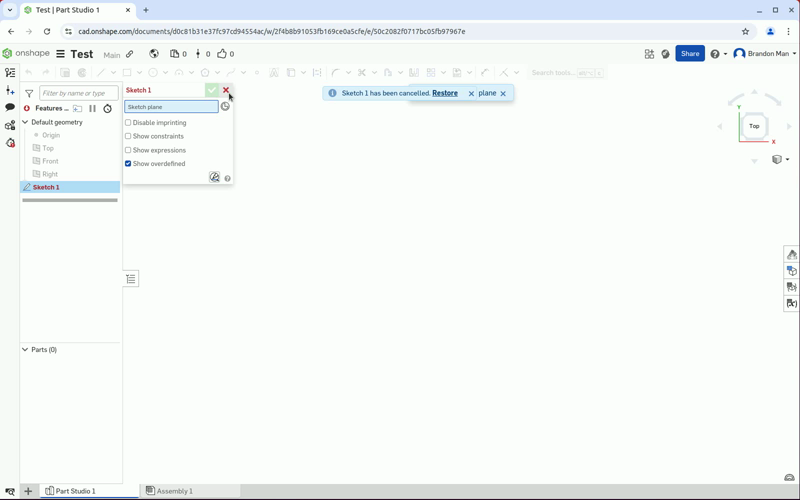
mouse_move(73, 150)
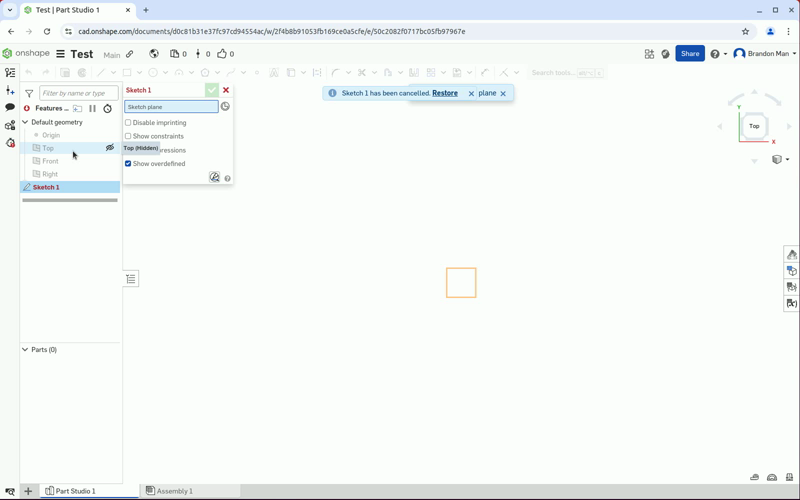
click(73, 150)
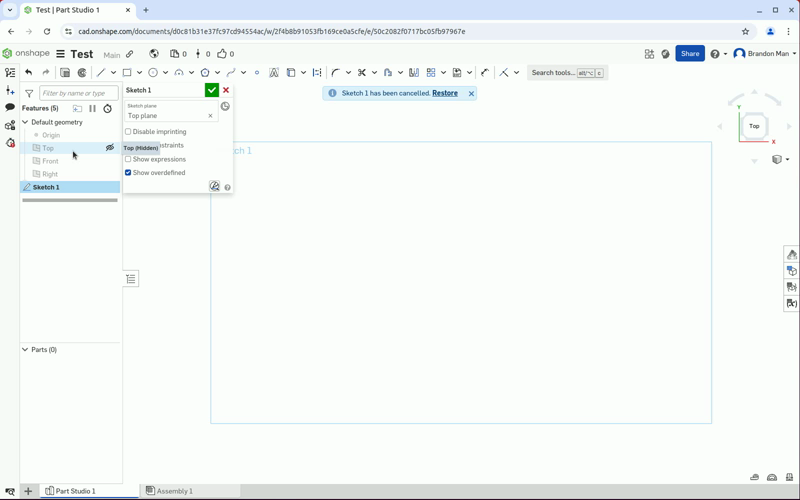
mouse_move(73, 352)
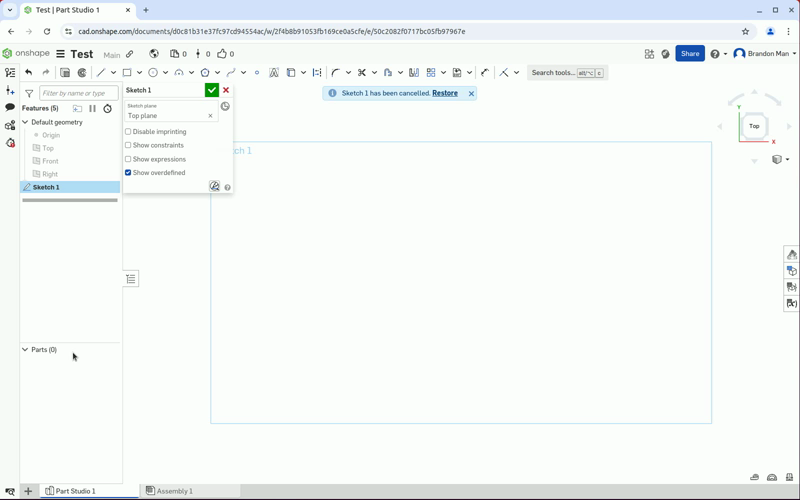
key(y)
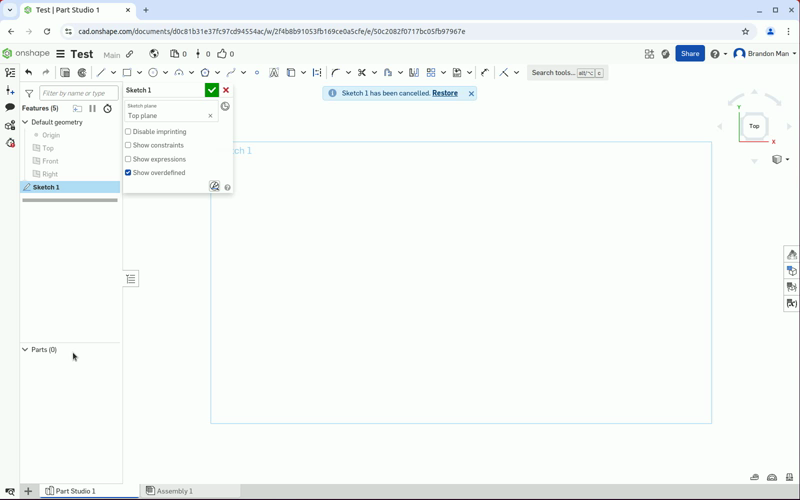
key(l)
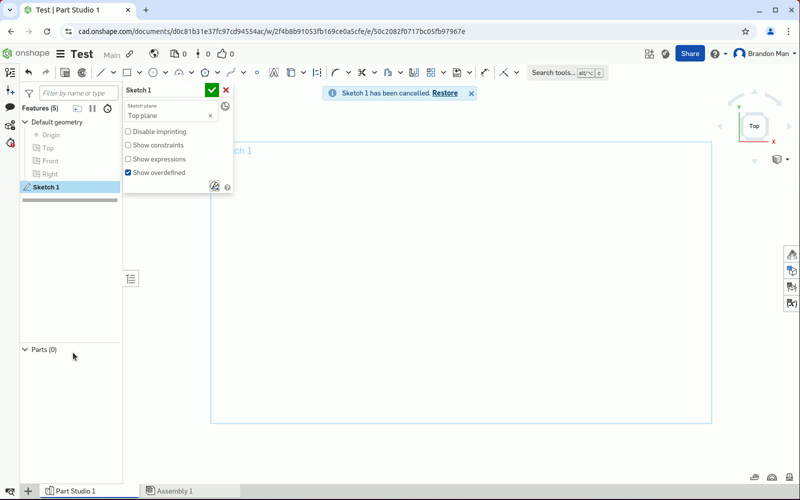
key_down(shift)
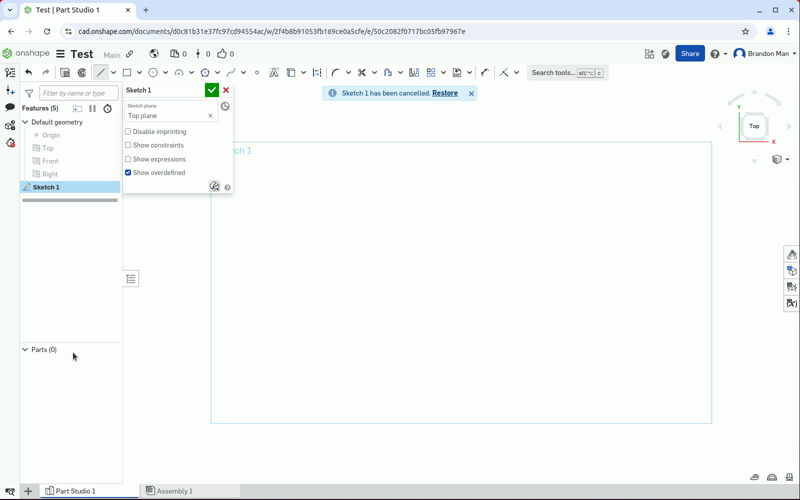
mouse_move(349, 282)
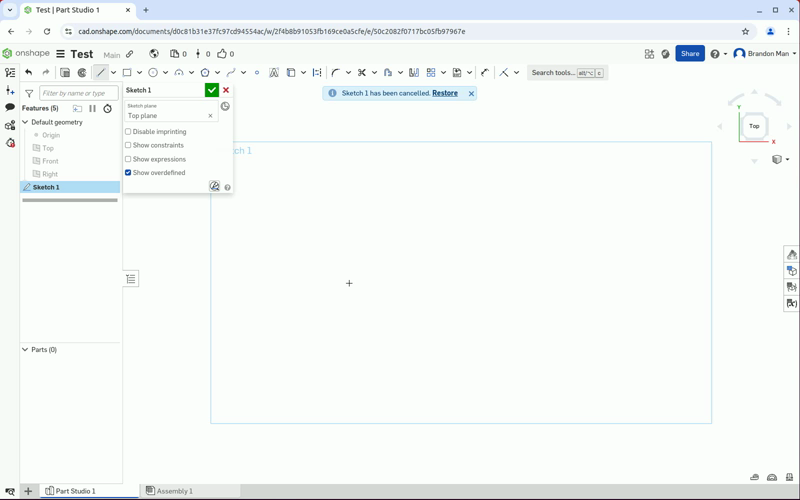
click(349, 282)
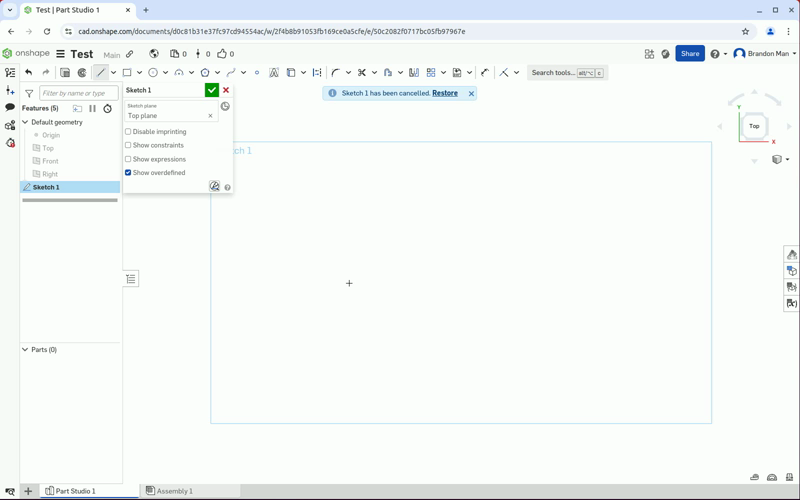
key_up(shift)
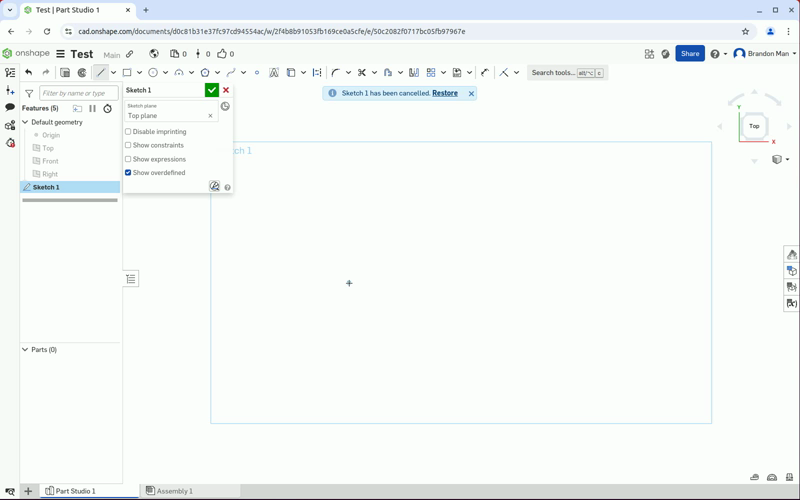
key_down(shift)
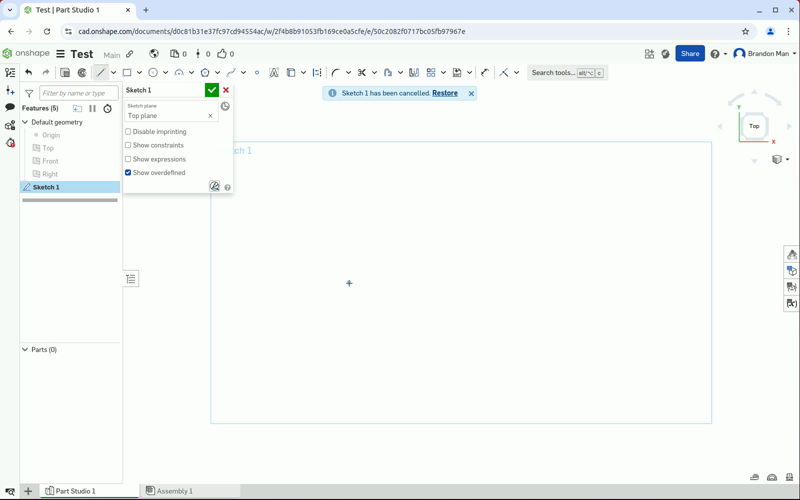
mouse_move(405, 378)
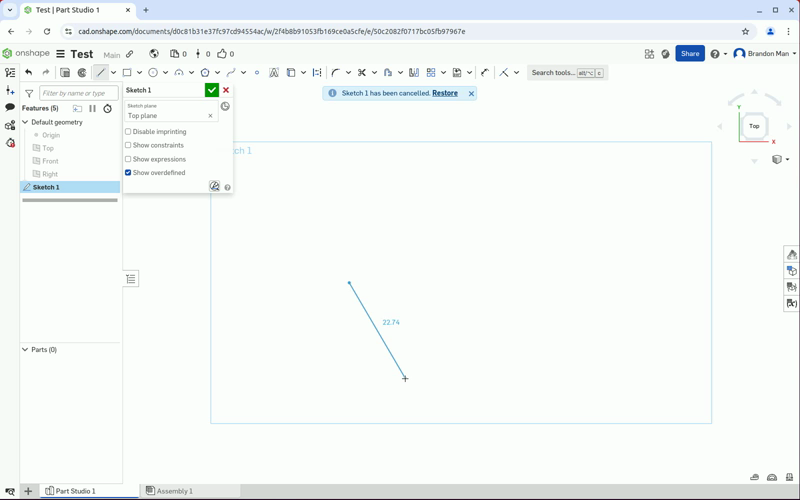
click(405, 378)
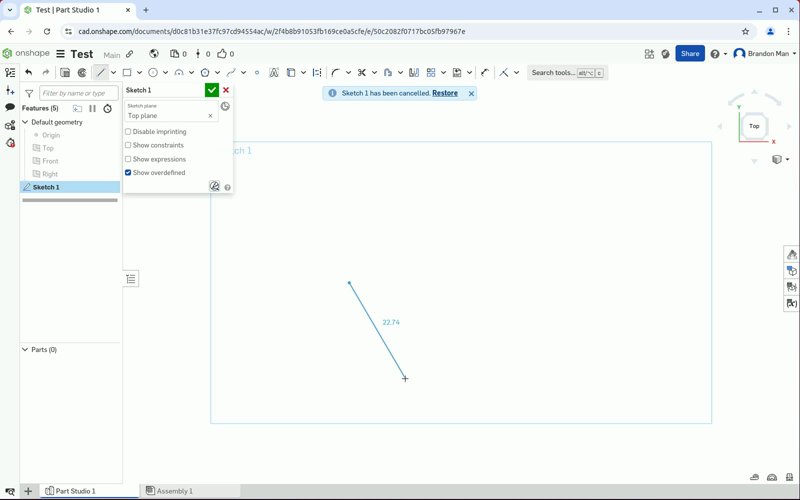
key_up(shift)
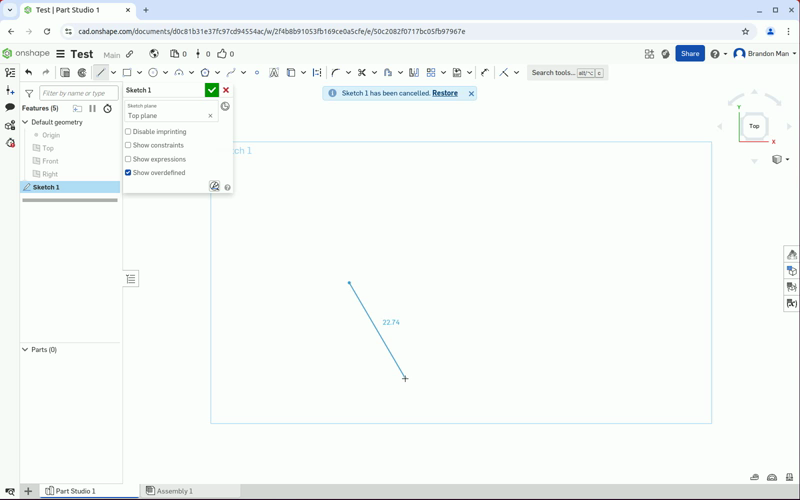
key_down(shift)
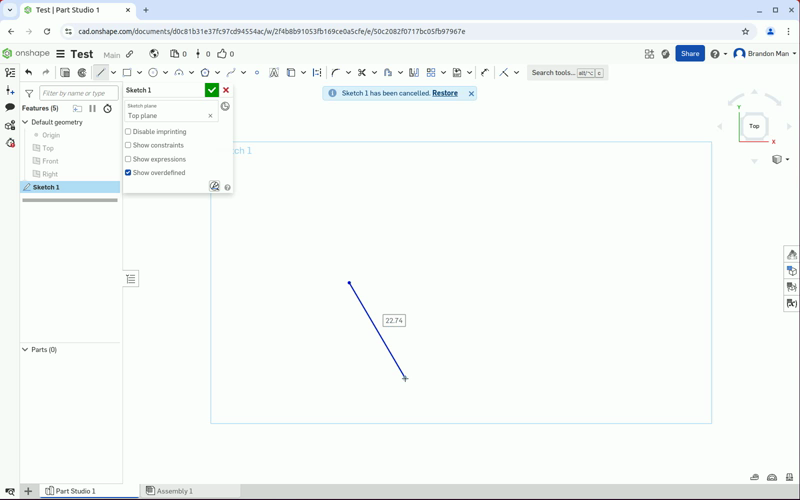
mouse_move(514, 378)
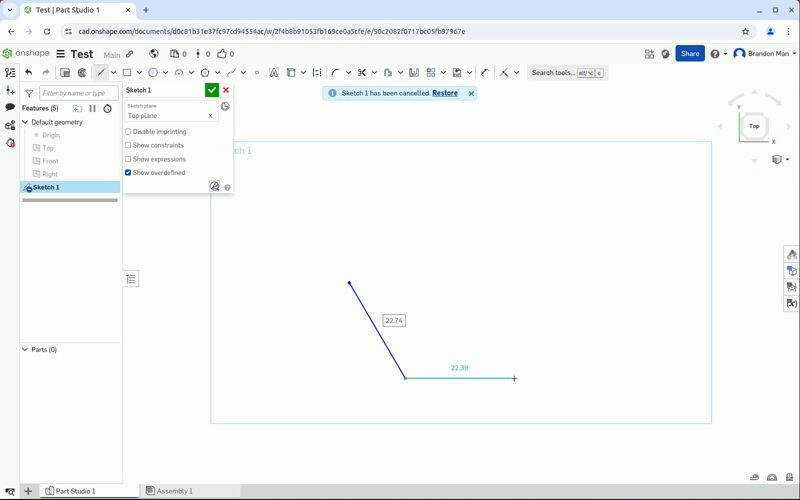
click(514, 378)
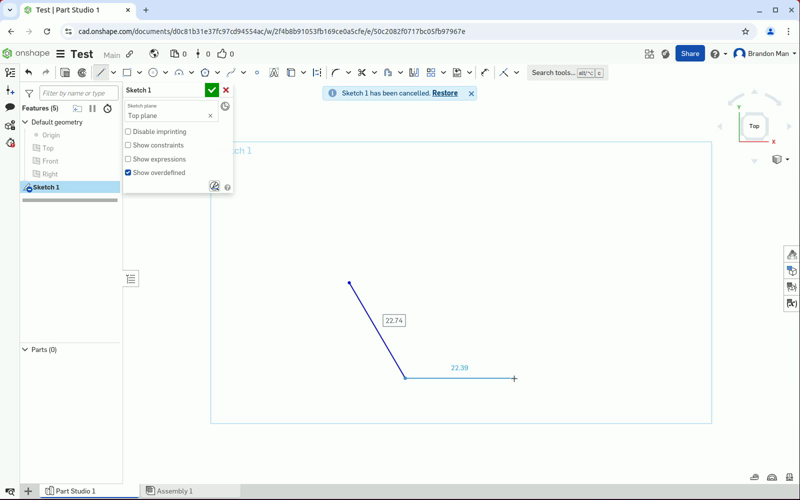
key_up(shift)
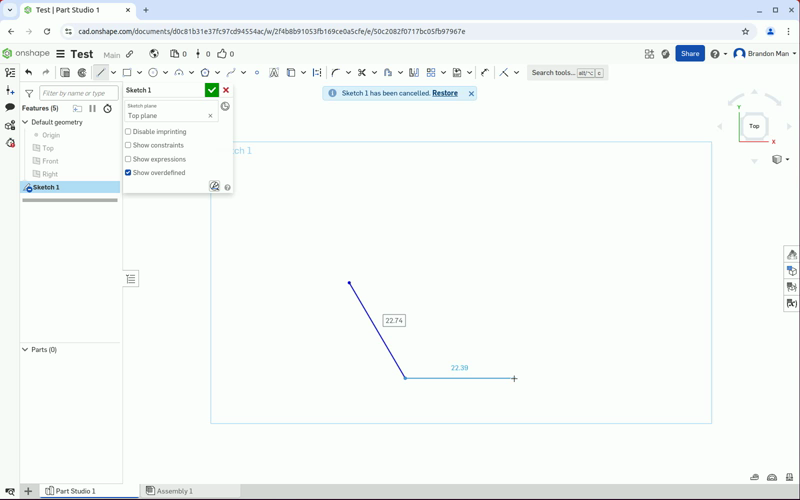
key_down(shift)
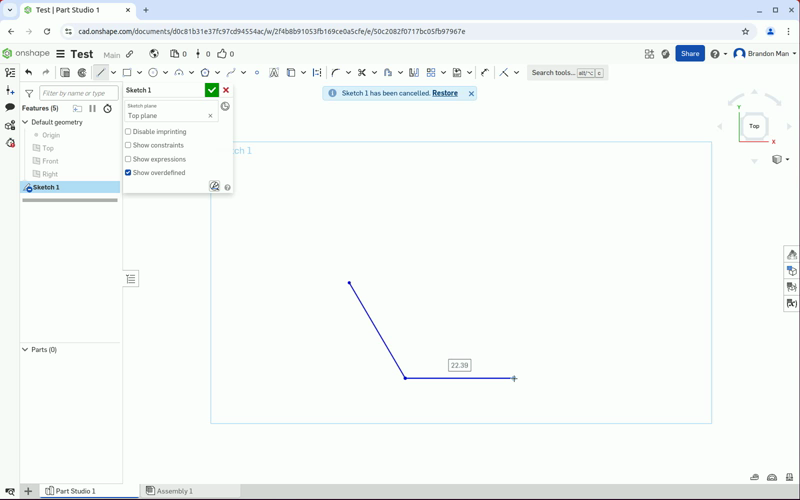
mouse_move(569, 282)
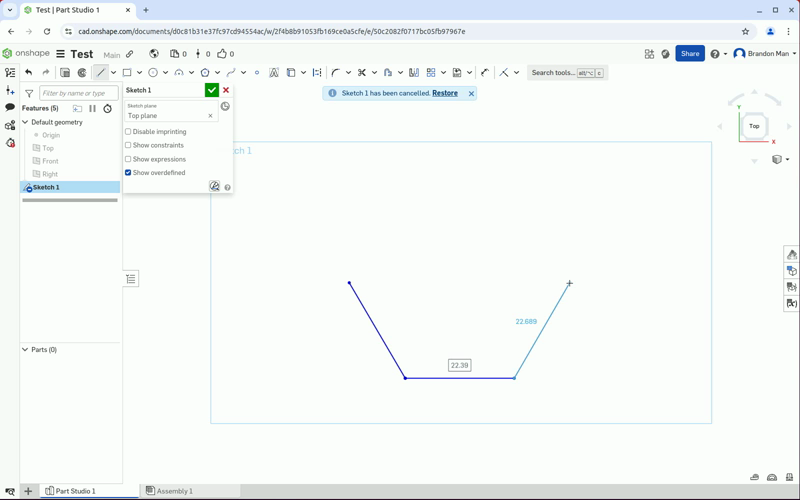
click(569, 282)
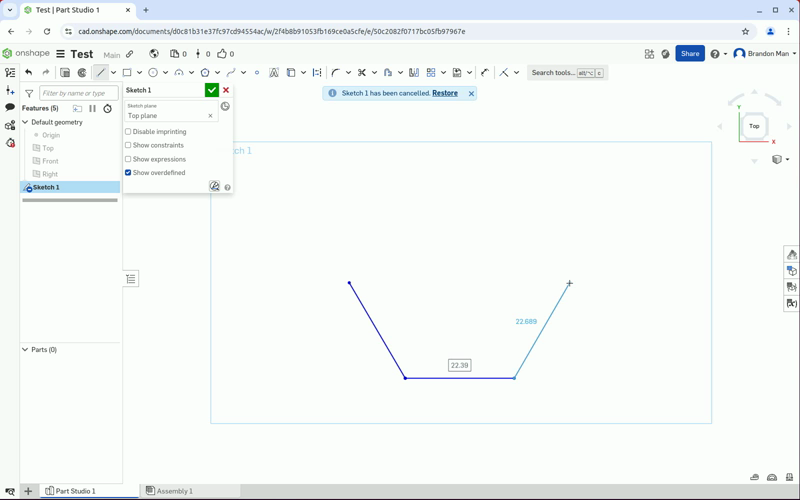
key_up(shift)
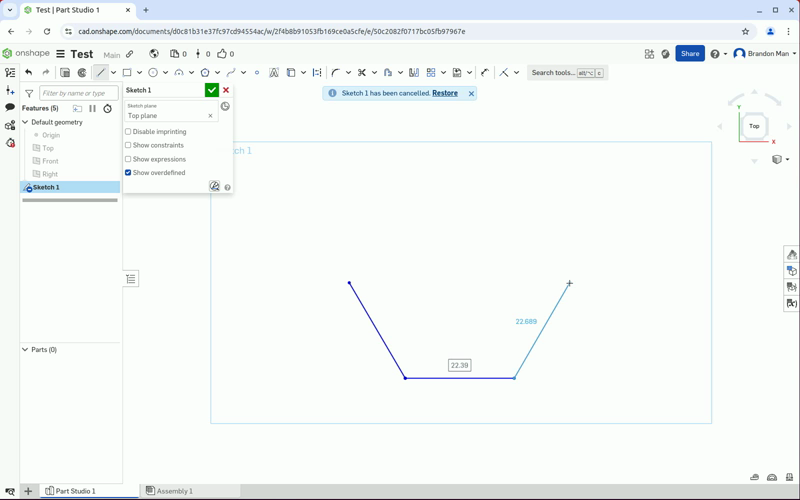
key_down(shift)
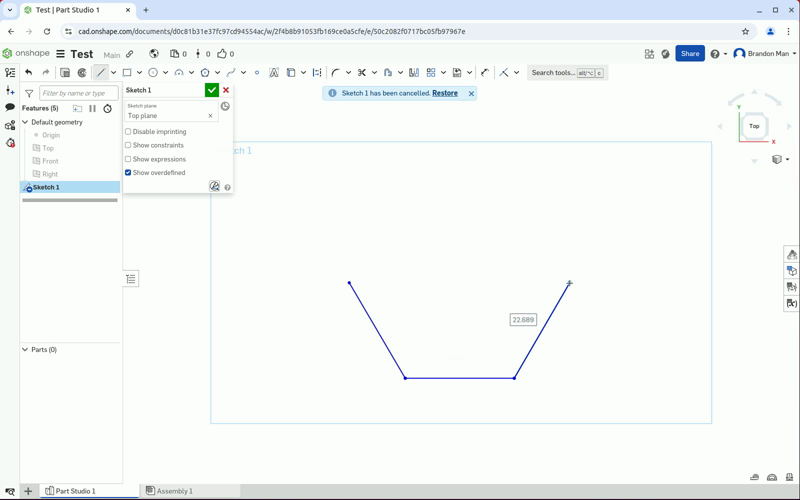
mouse_move(514, 187)
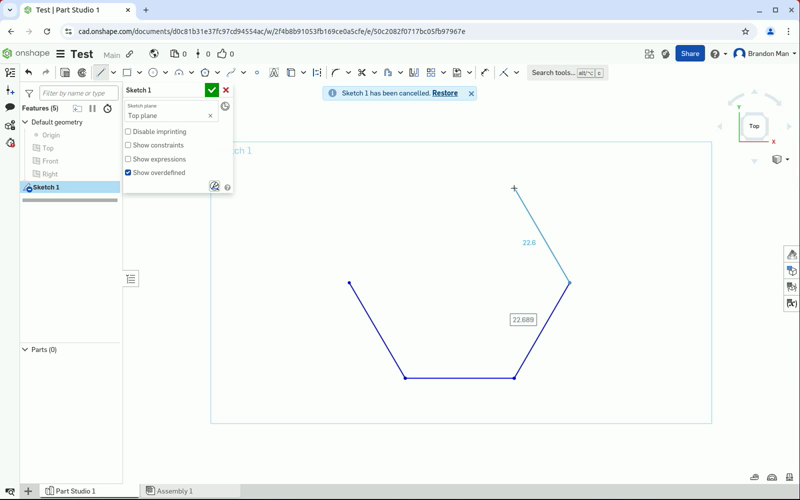
click(514, 187)
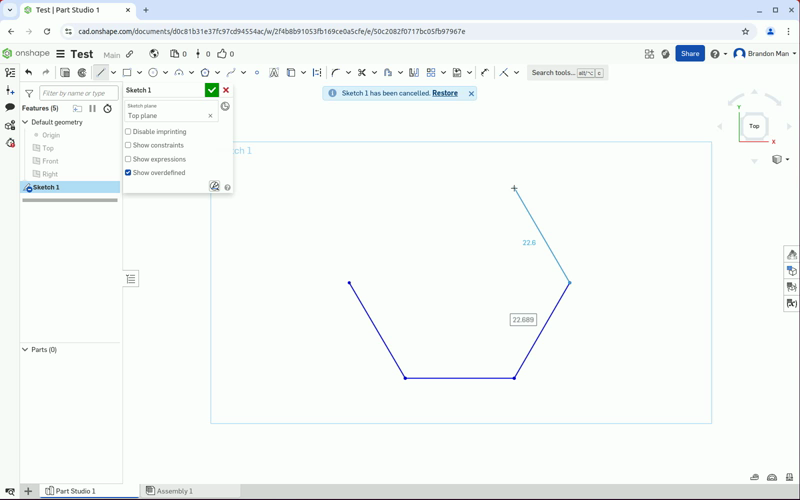
key_up(shift)
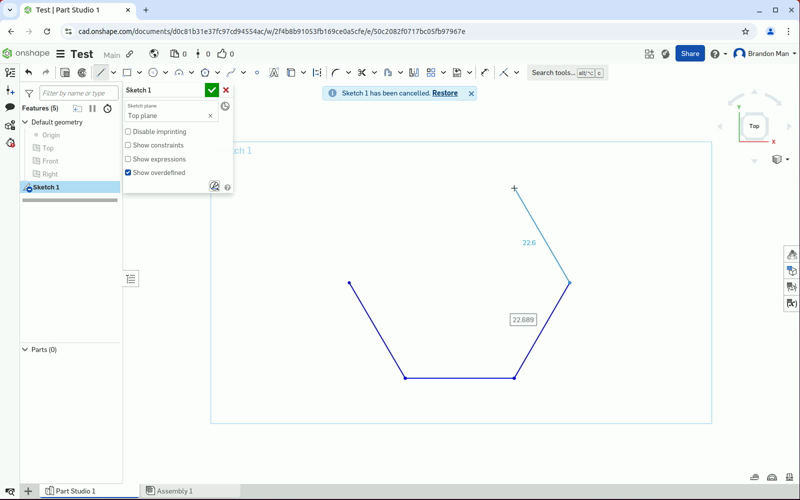
key_down(shift)
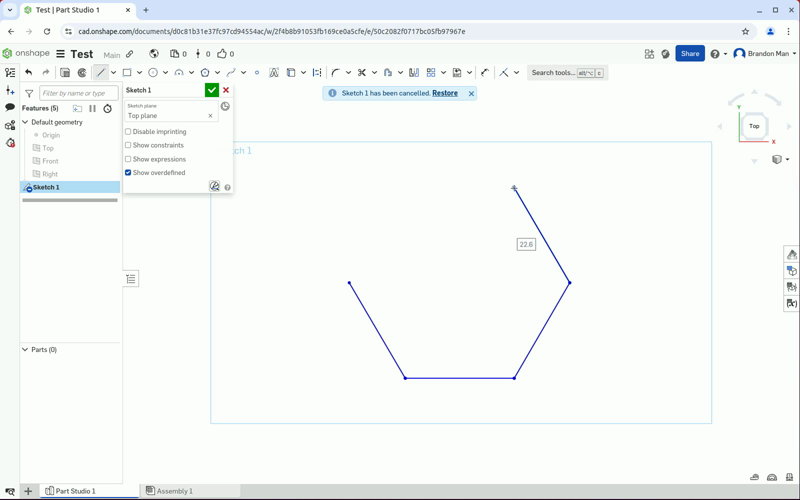
mouse_move(405, 187)
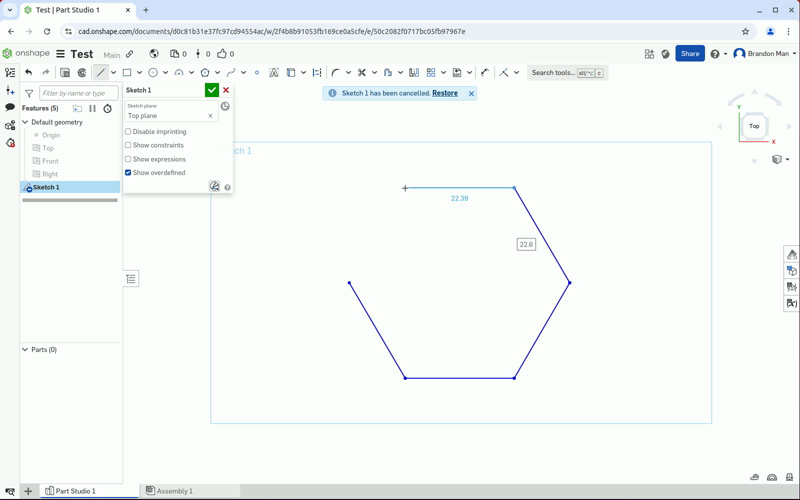
click(405, 187)
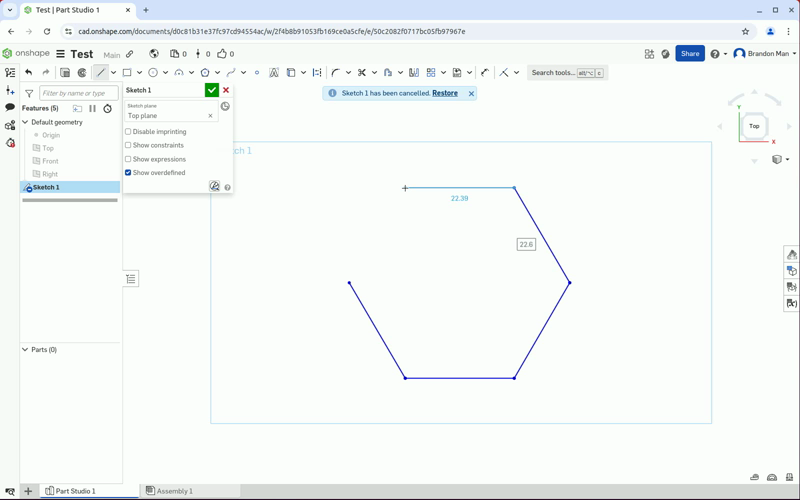
key_up(shift)
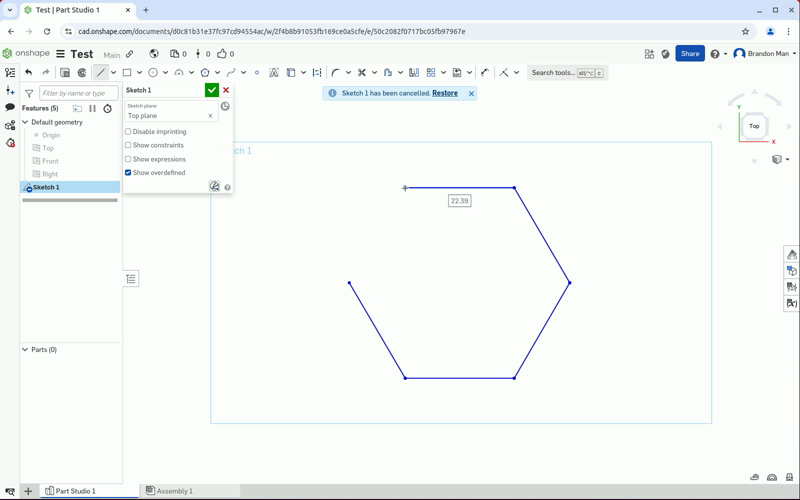
key_down(shift)
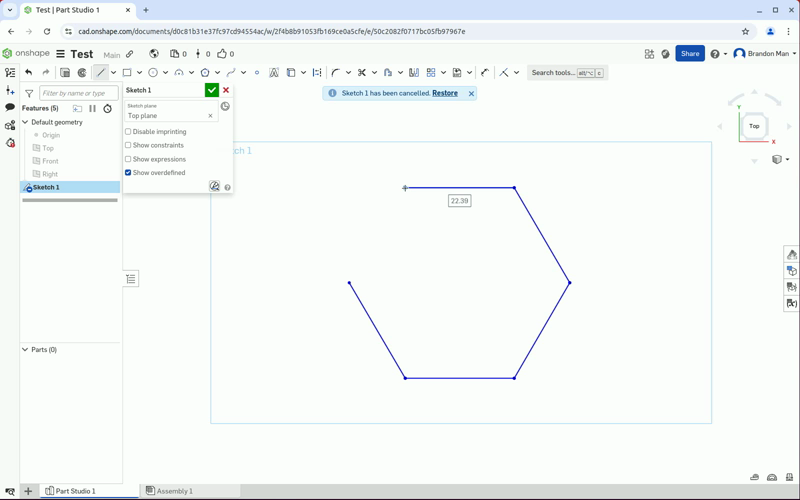
mouse_move(349, 282)
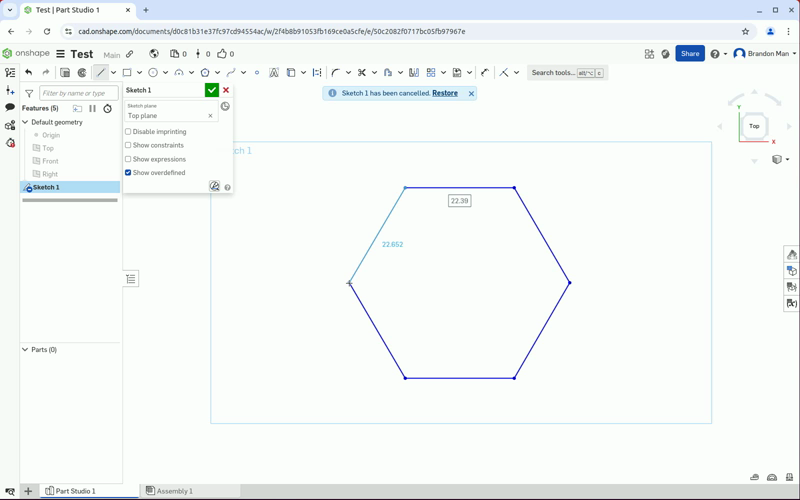
key_up(shift)
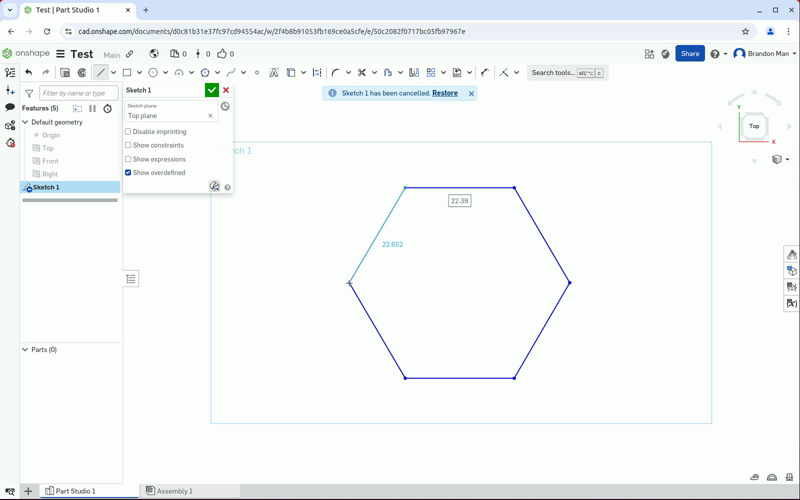
click(349, 282)
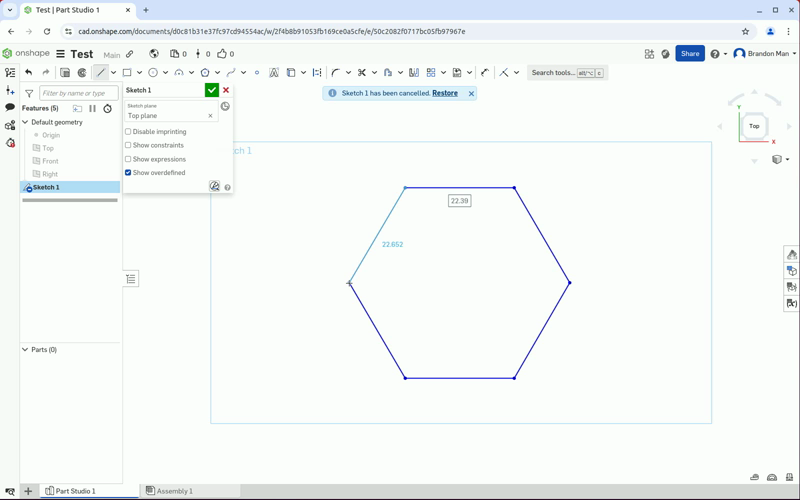
key(esc)
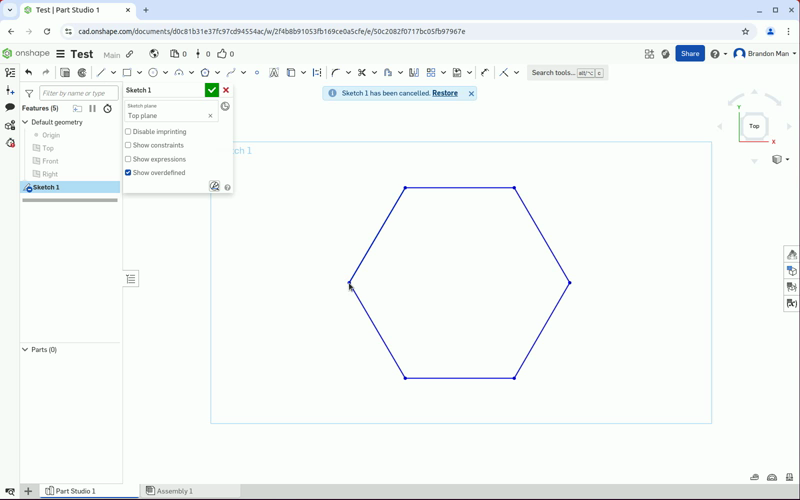
mouse_move(432, 230)
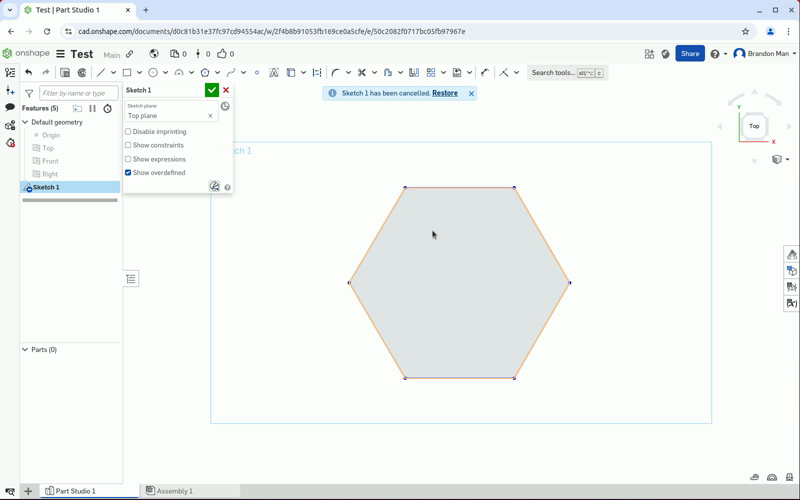
click(432, 230)
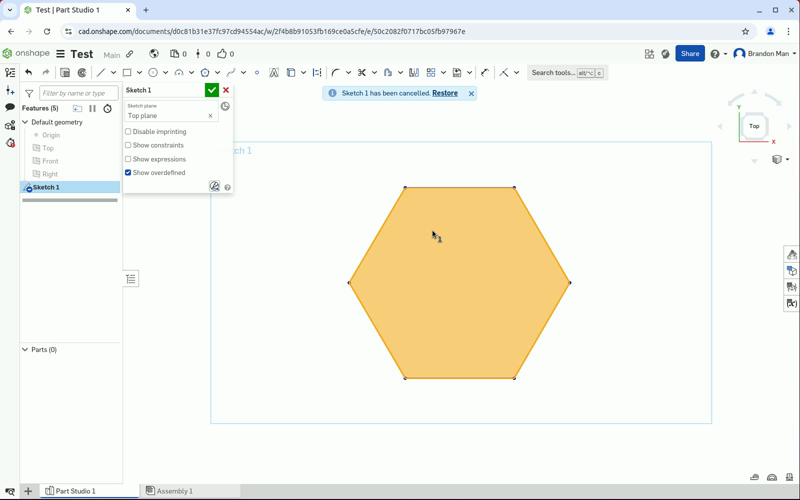
mouse_move(73, 352)
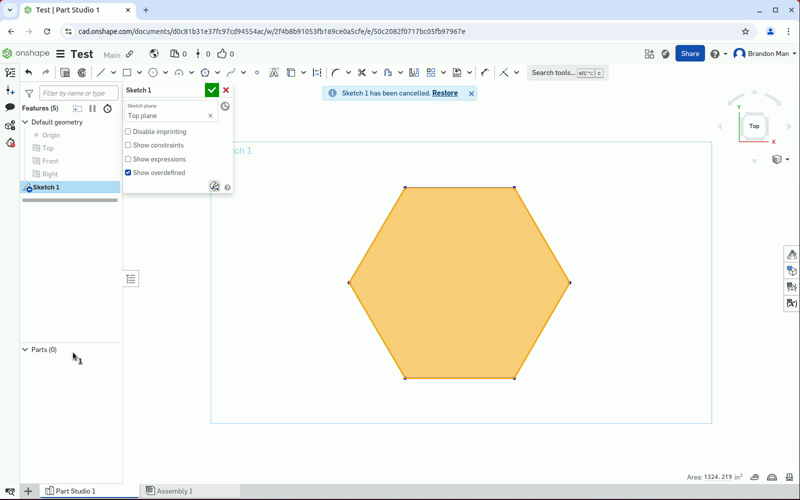
key(shift+y)
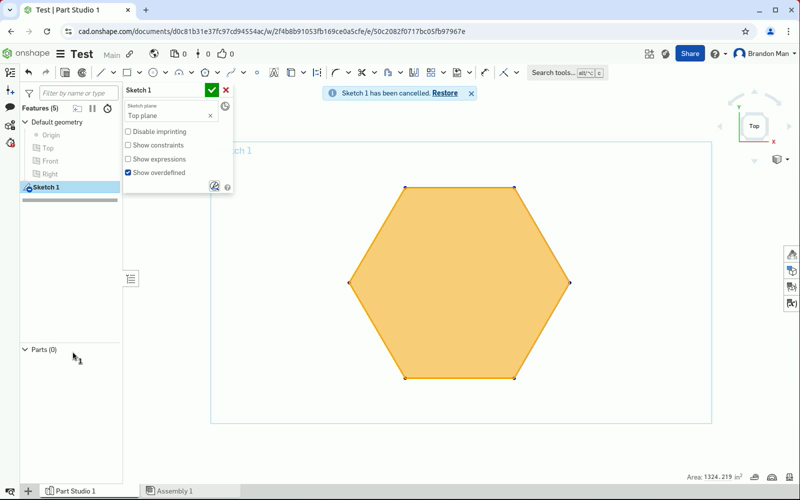
key(shift+e)
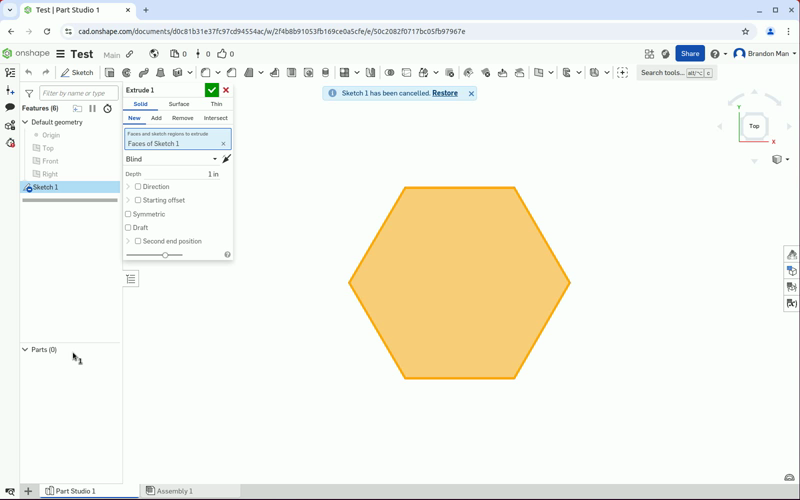
mouse_move(143, 106)
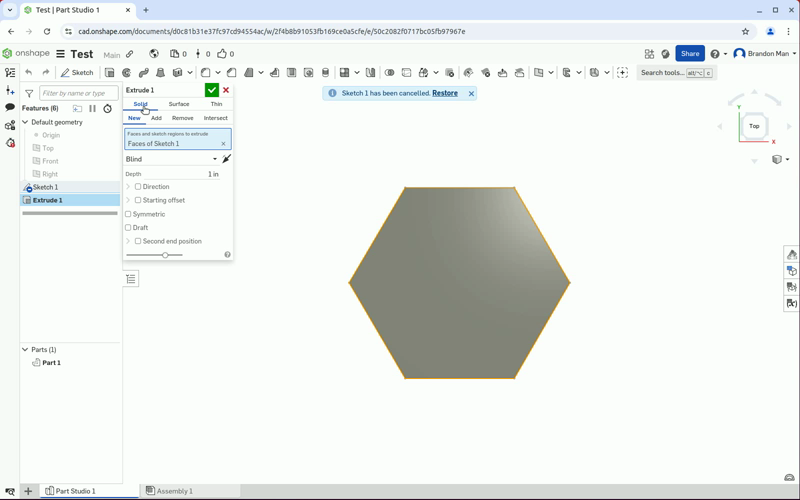
click(143, 106)
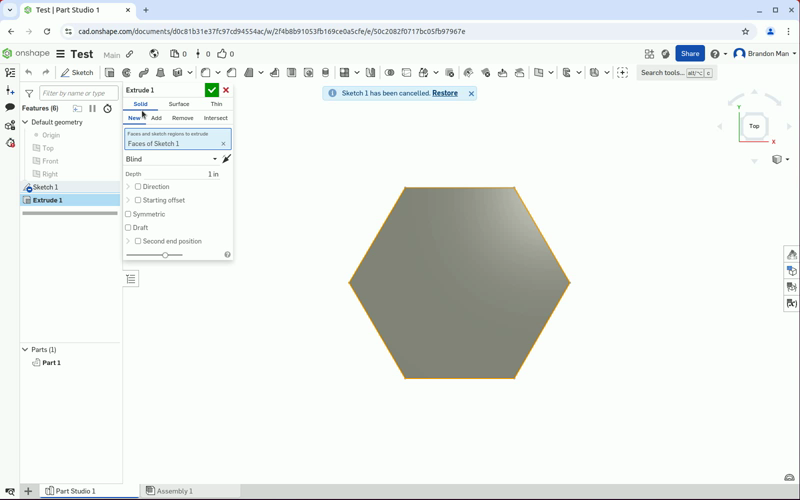
mouse_move(137, 120)
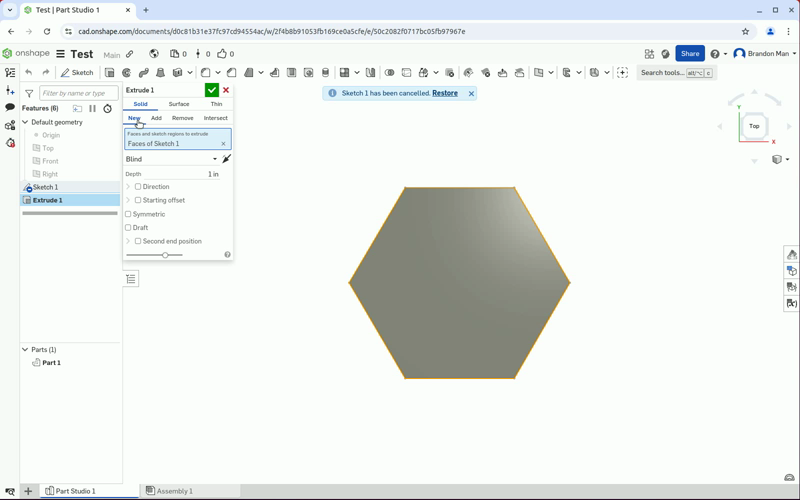
click(137, 120)
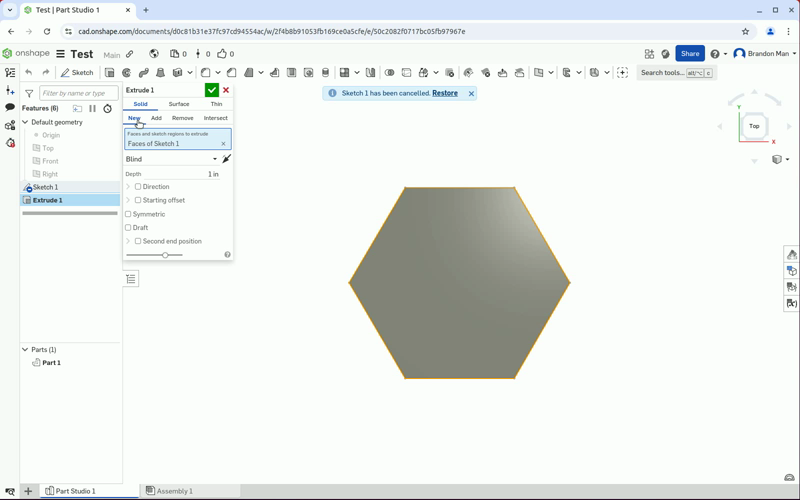
key(tab, 4)
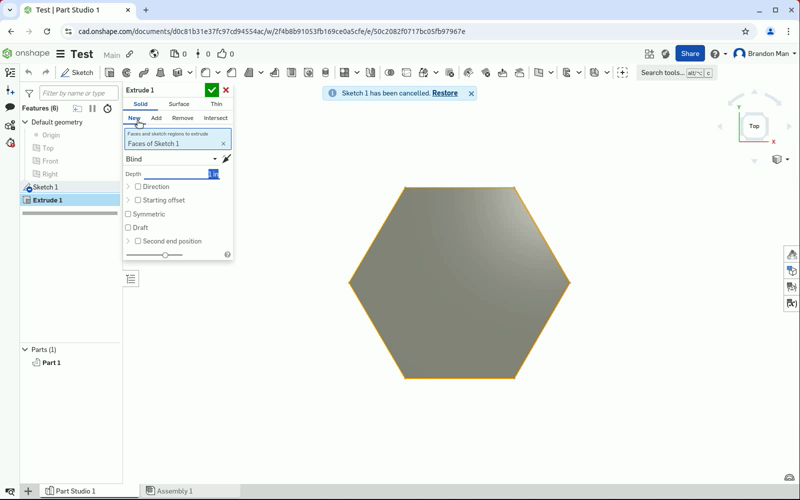
text(15.405)
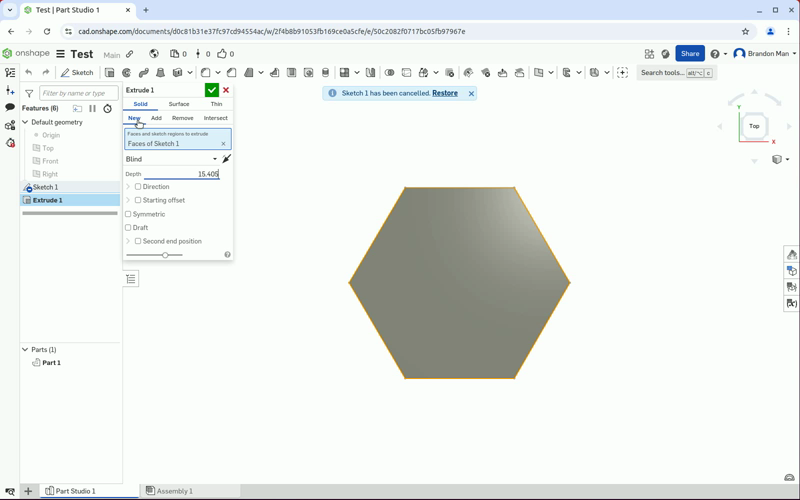
key(enter)
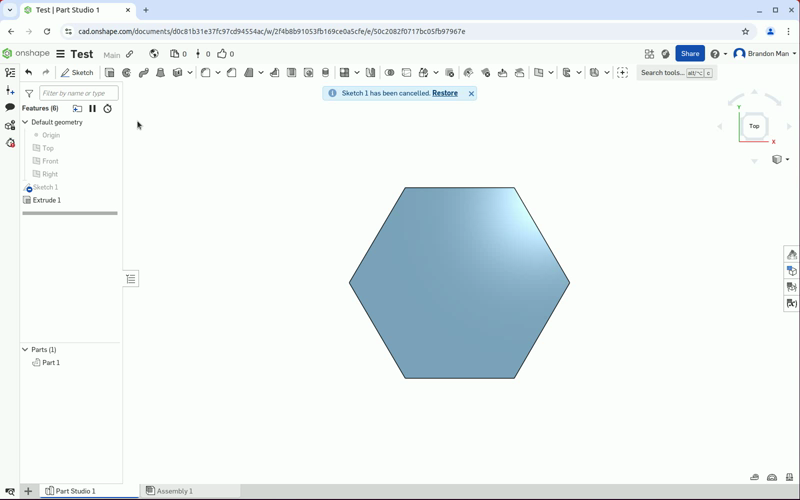
key(shift+h)
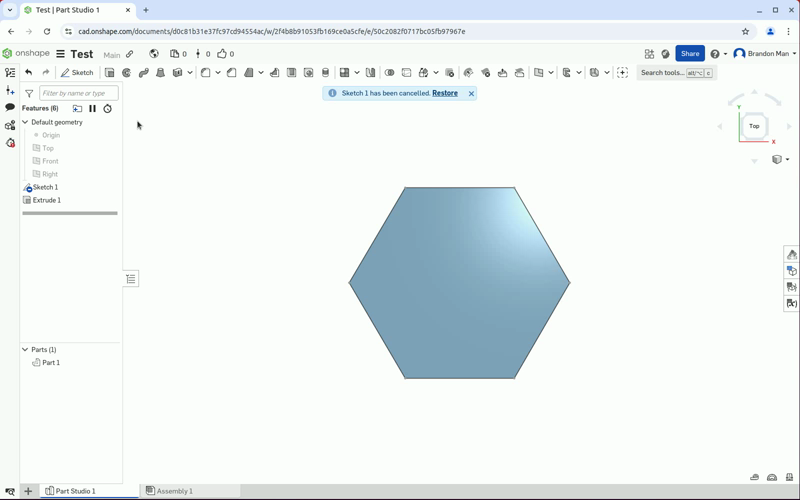
key(shift+h)
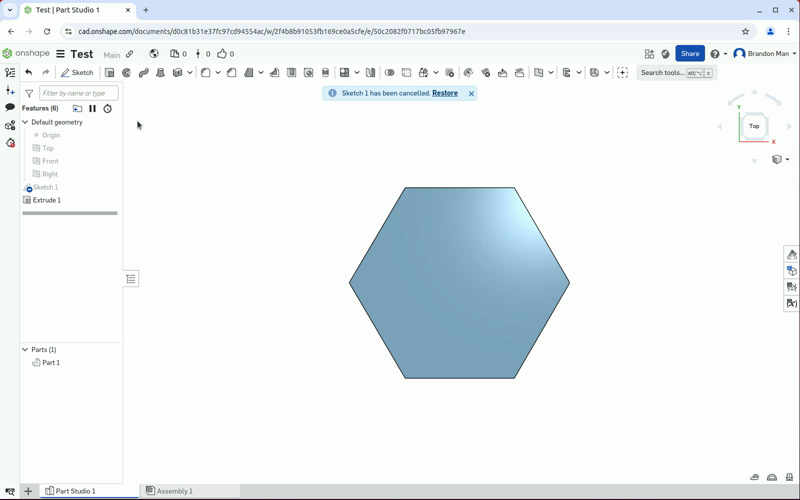
mouse_move(73, 189)
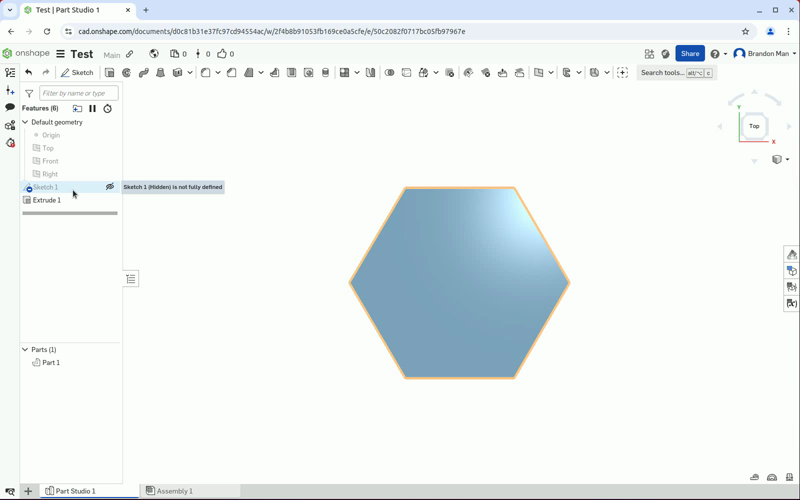
click(73, 189)
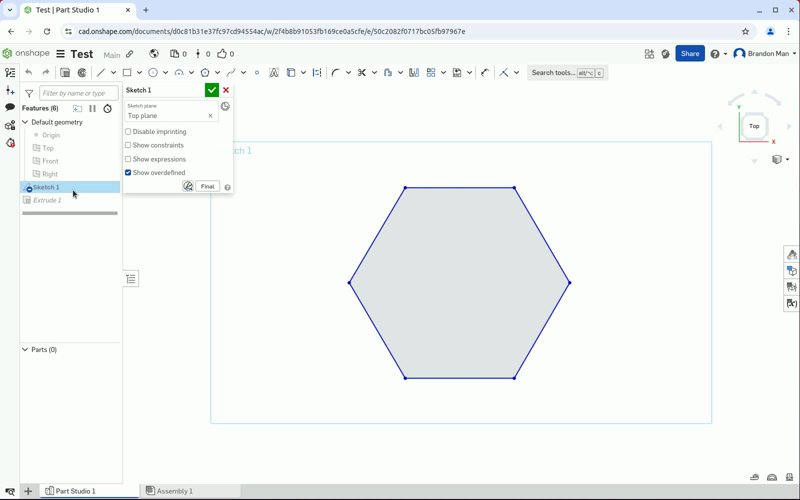
mouse_move(229, 92)
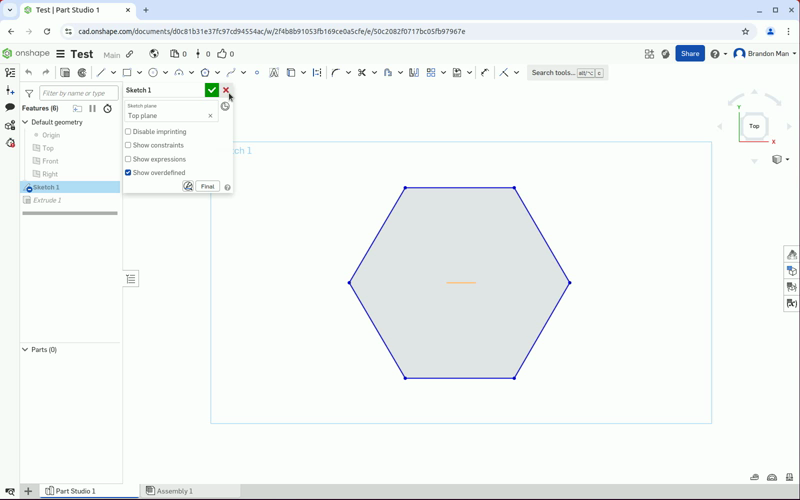
click(229, 92)
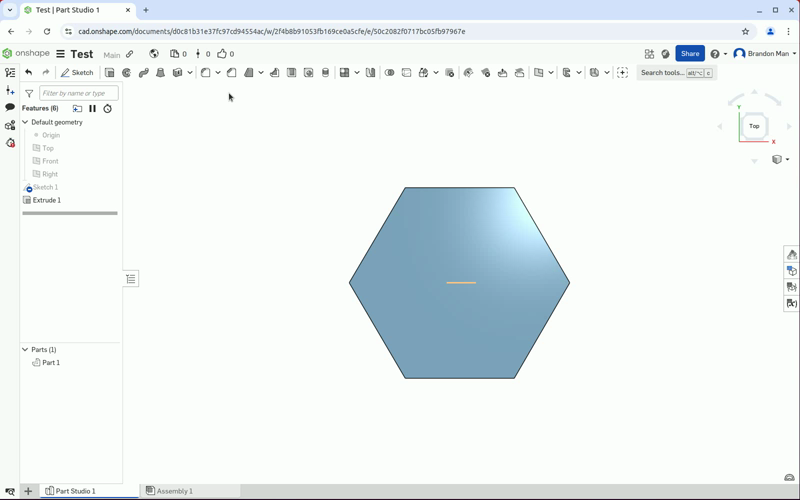
mouse_move(541, 75)
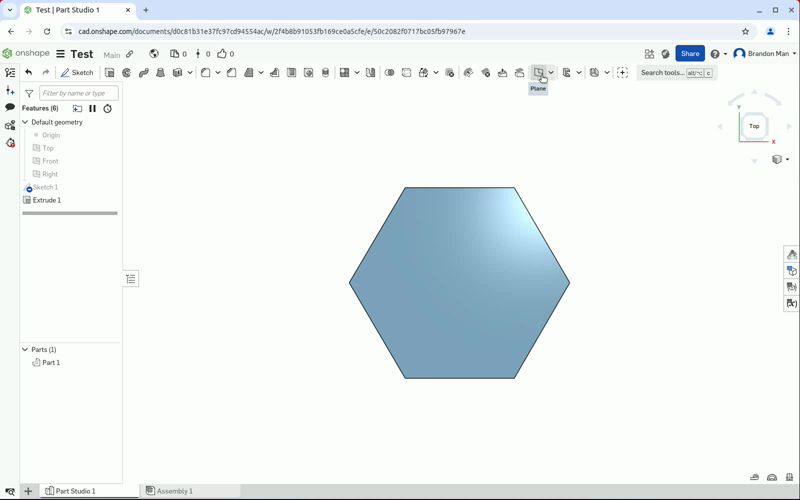
click(541, 75)
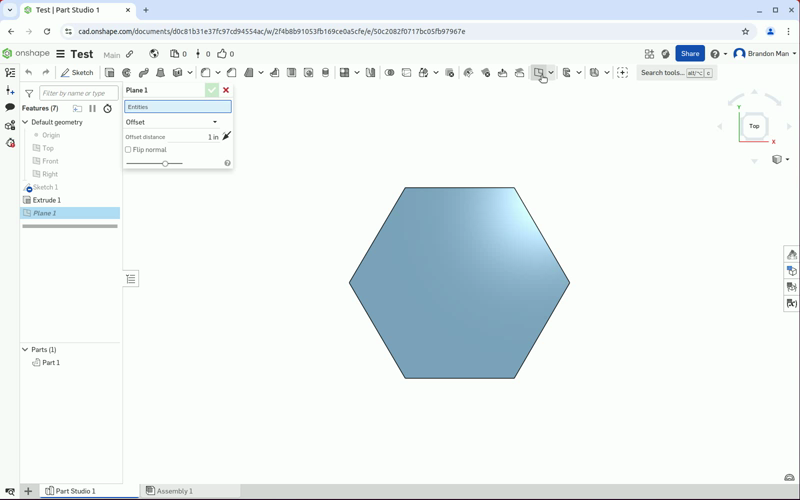
mouse_move(73, 150)
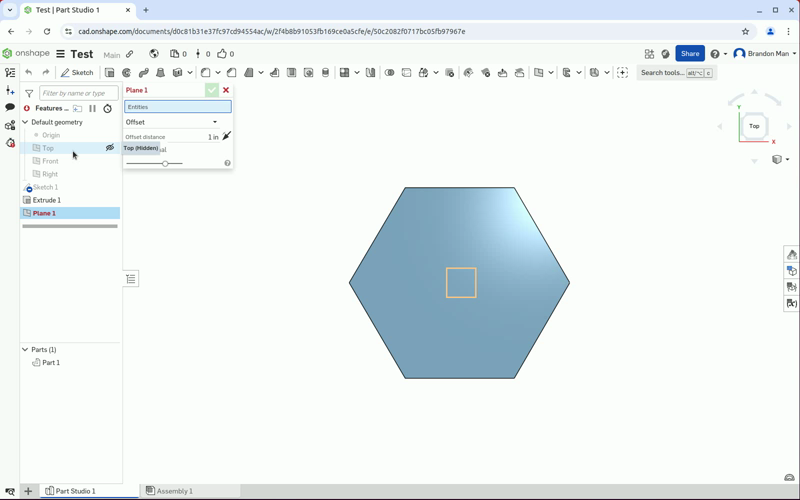
click(73, 150)
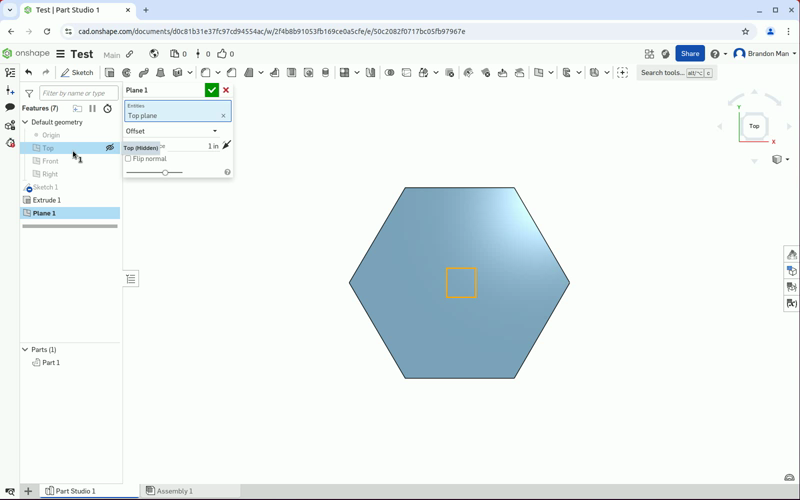
key(tab, 2)
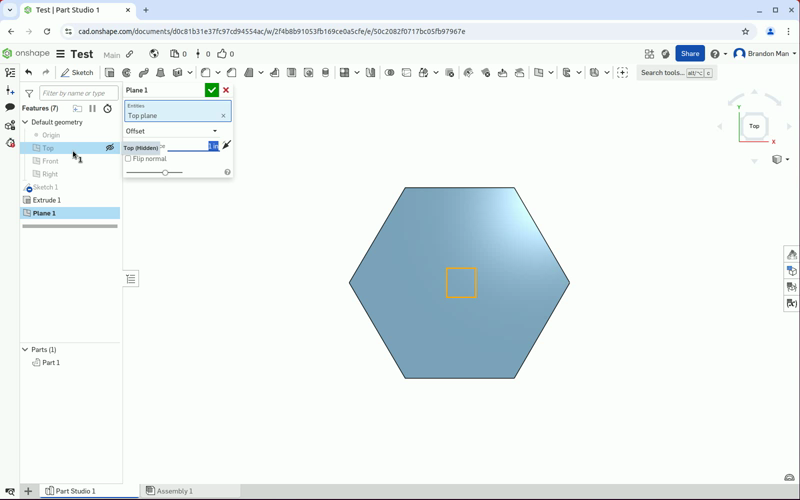
text(15.405)
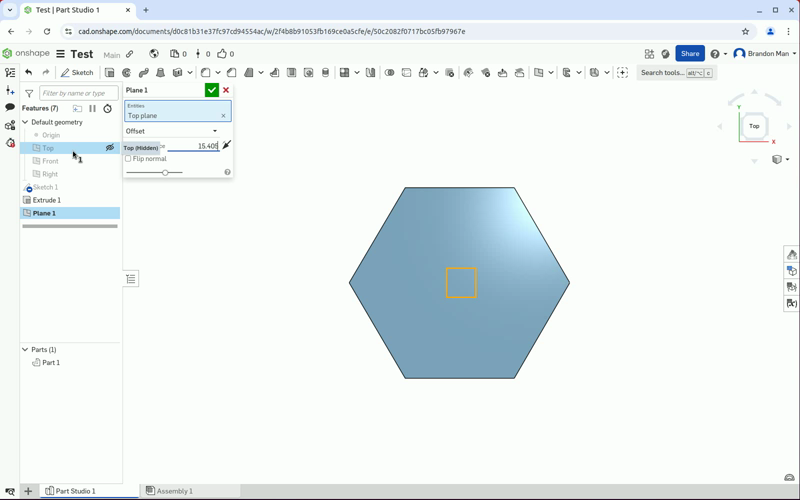
key(enter, 2)
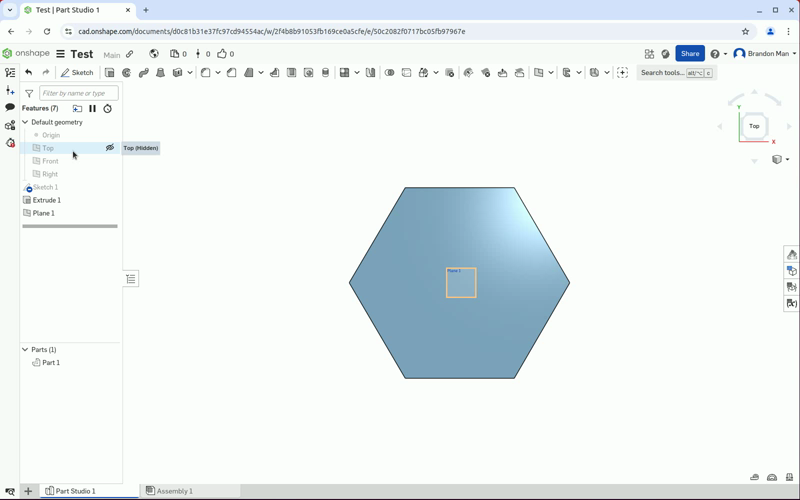
key(shift+s)
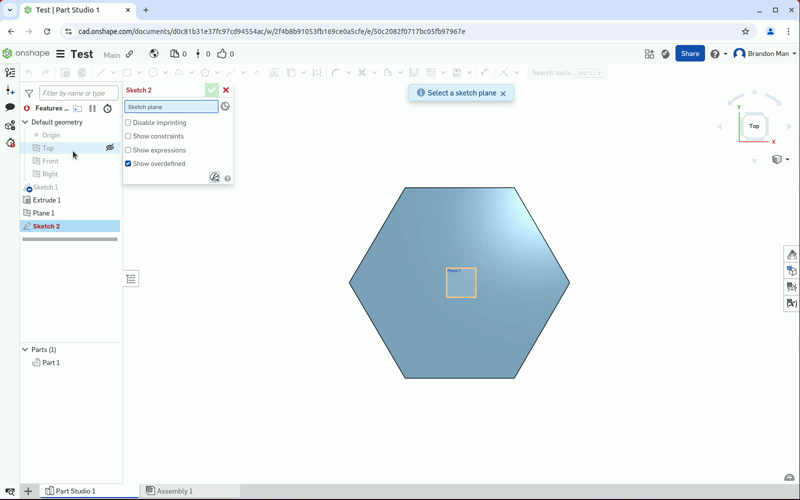
mouse_move(73, 215)
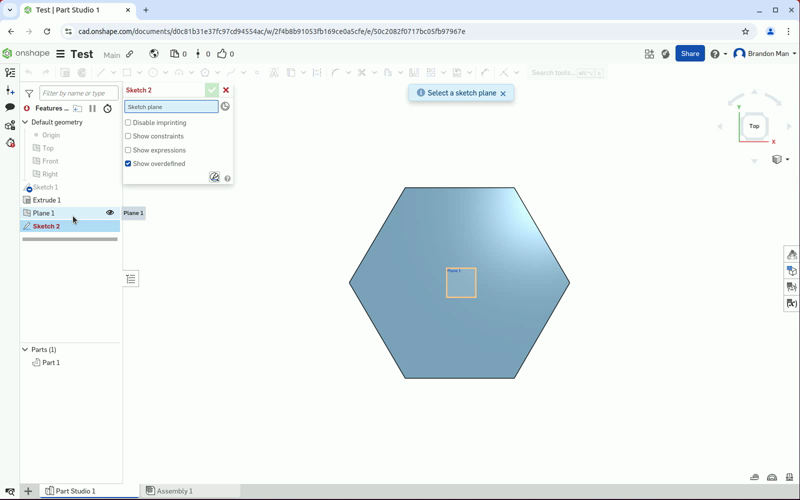
click(73, 215)
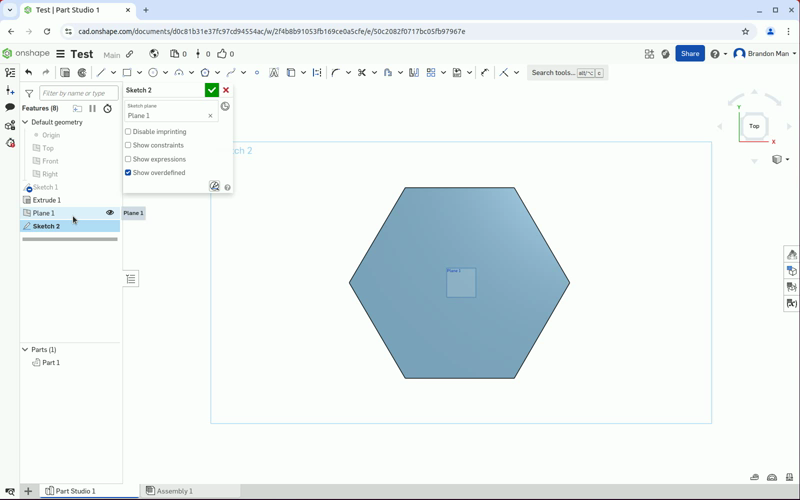
mouse_move(73, 352)
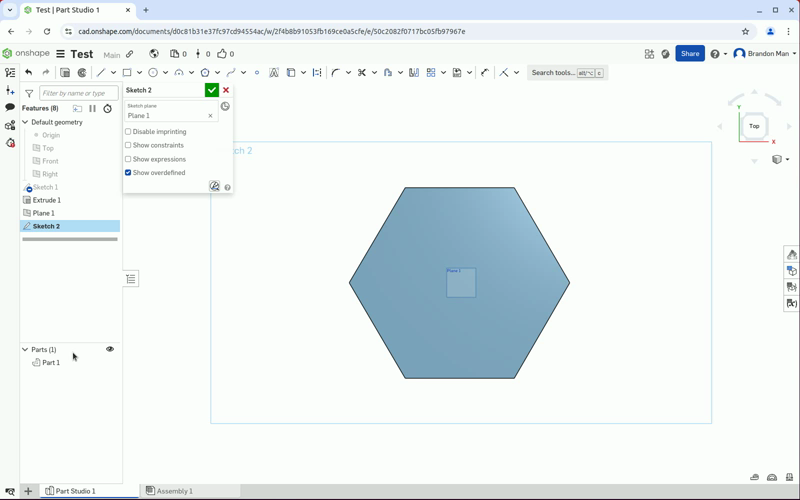
key(y)
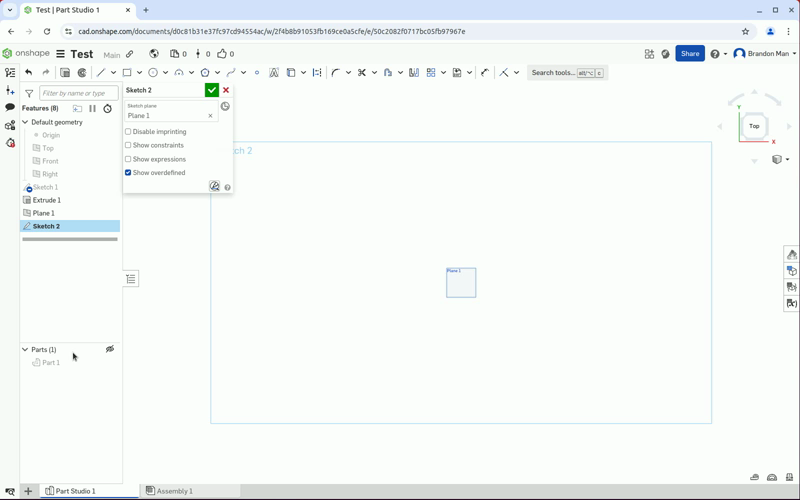
key(c)
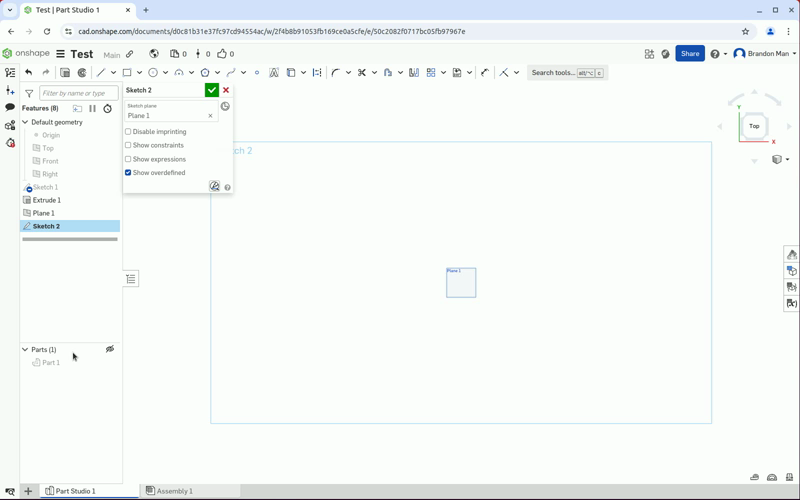
key_down(shift)
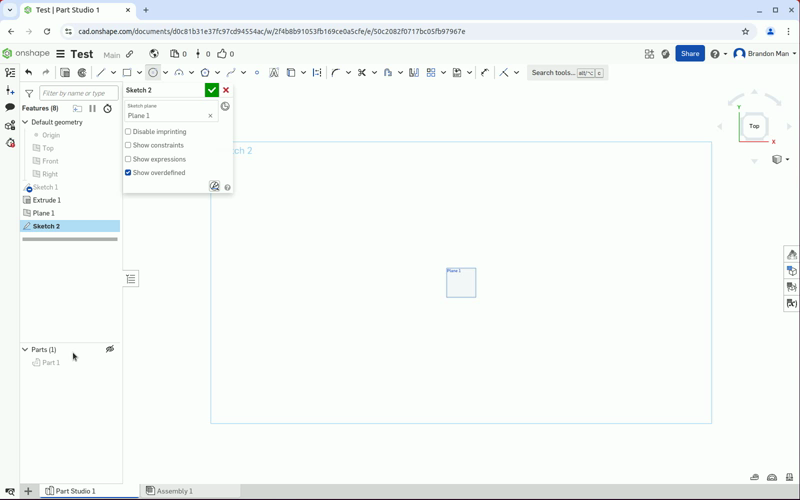
mouse_move(461, 282)
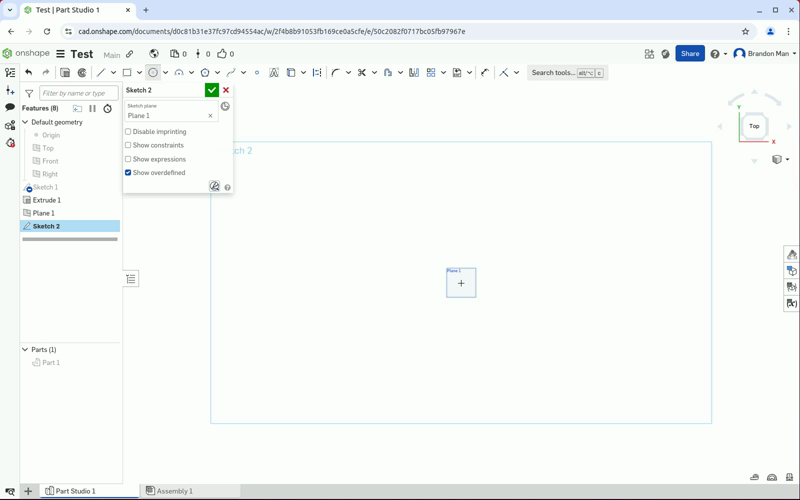
click(461, 282)
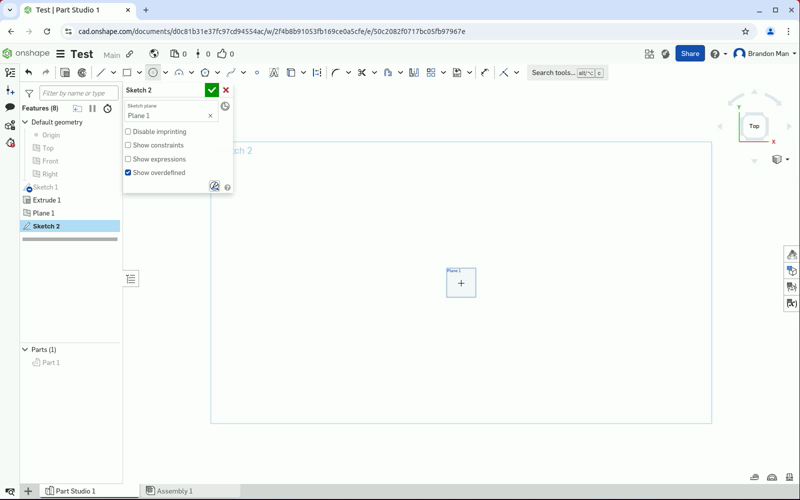
key_up(shift)
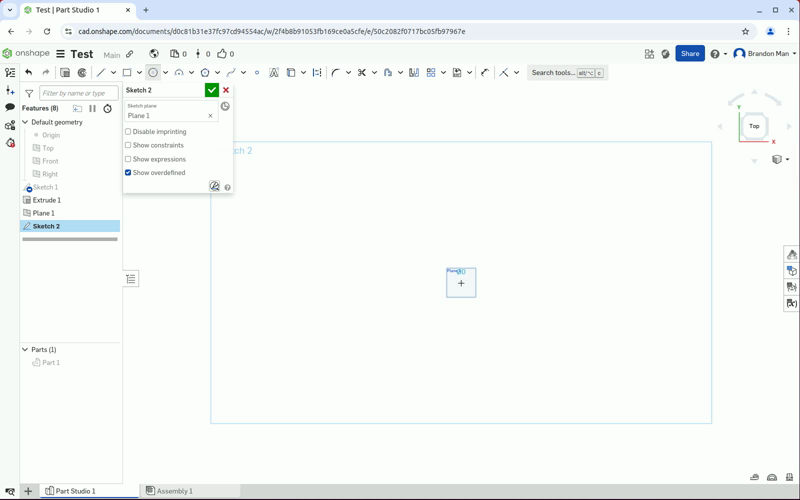
mouse_move(552, 282)
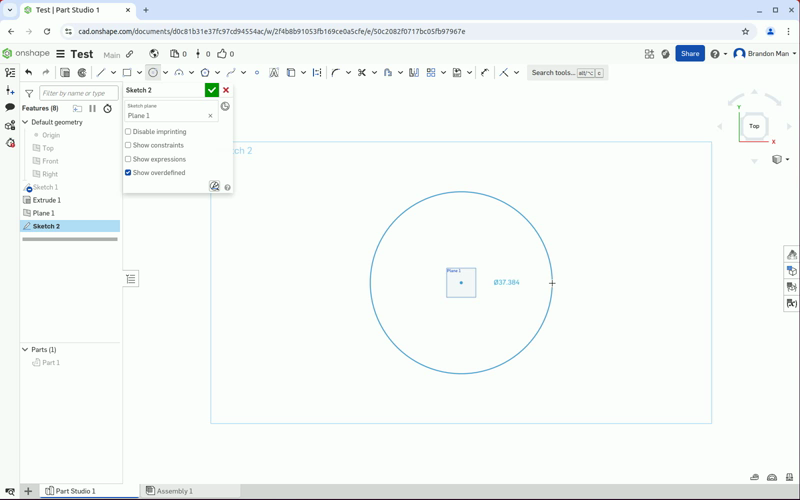
click(552, 282)
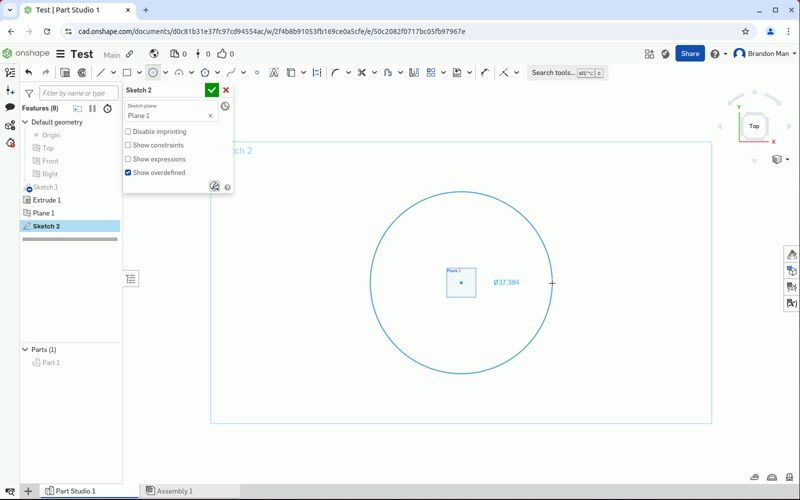
key(esc)
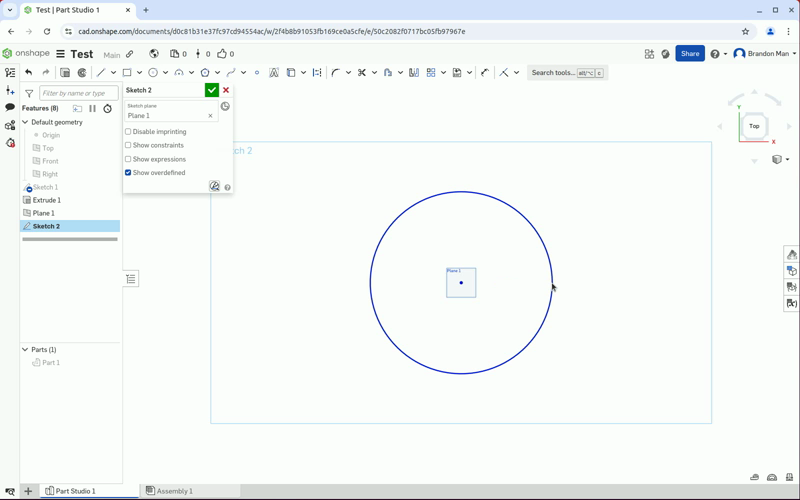
mouse_move(402, 302)
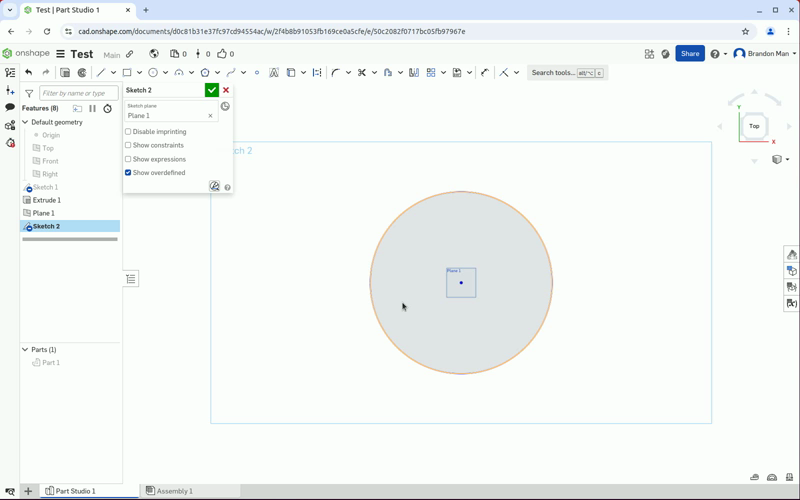
click(402, 302)
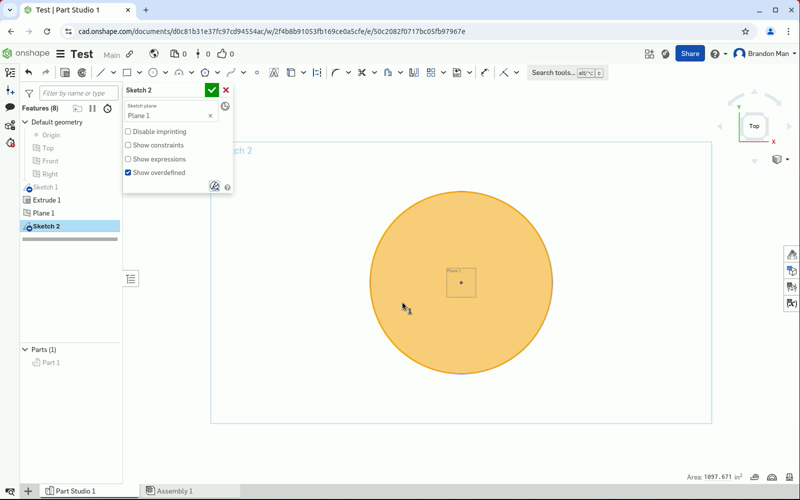
mouse_move(73, 352)
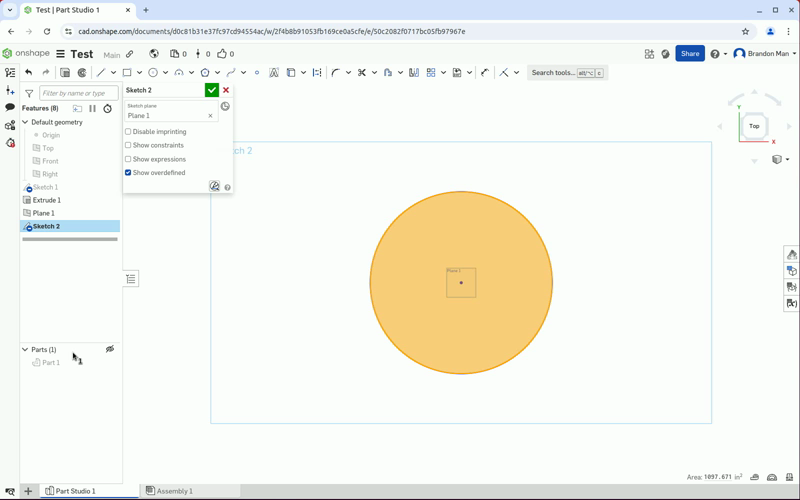
key(shift+y)
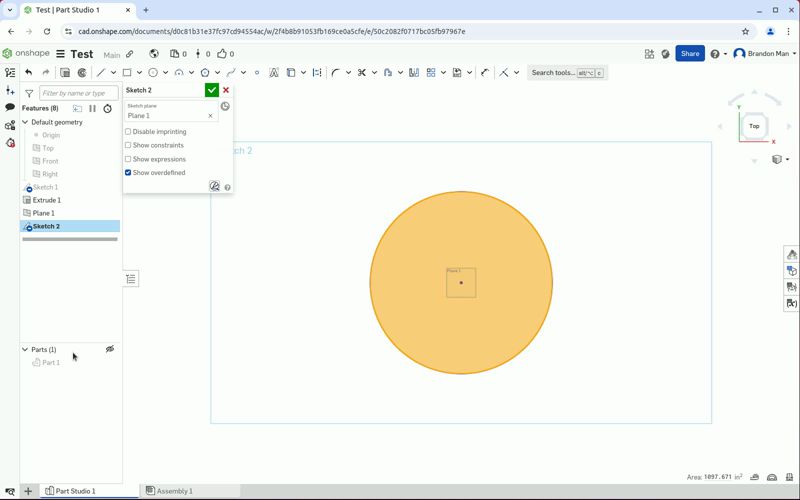
key(shift+e)
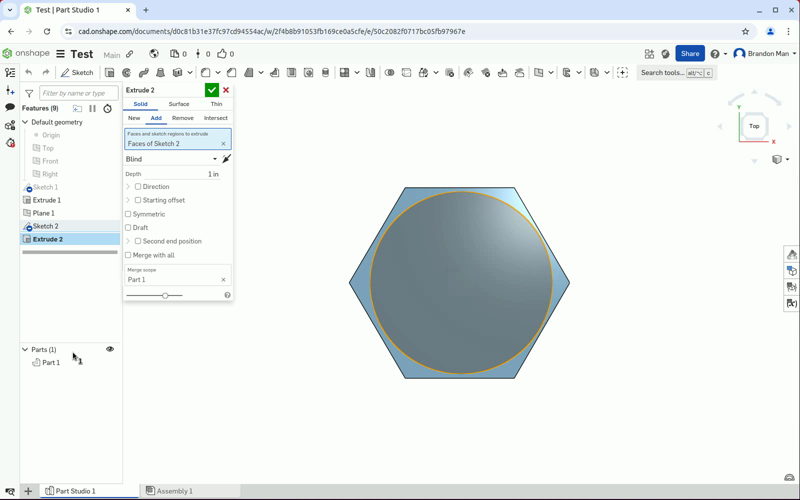
mouse_move(143, 106)
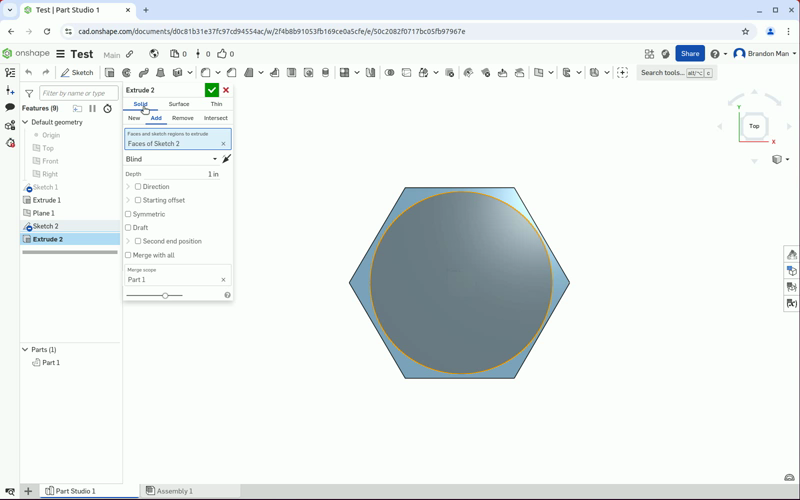
click(143, 106)
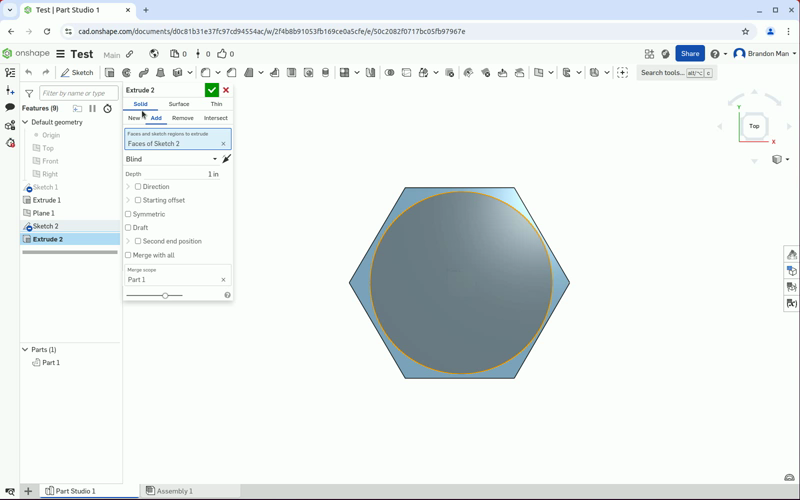
mouse_move(137, 120)
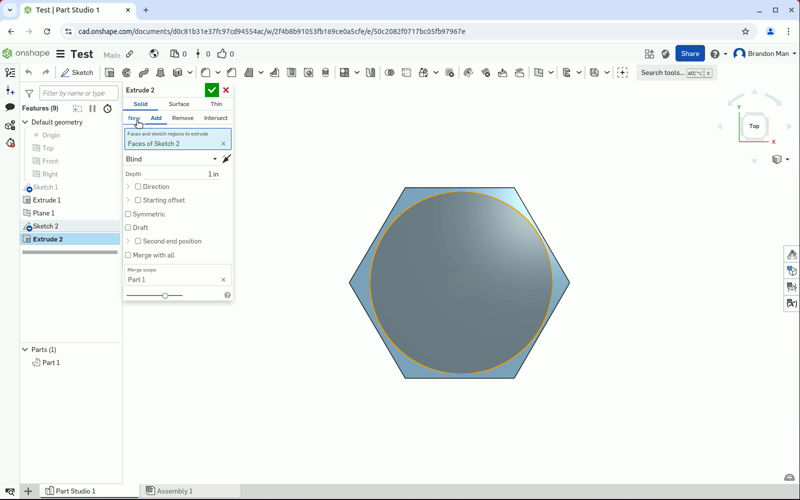
click(137, 120)
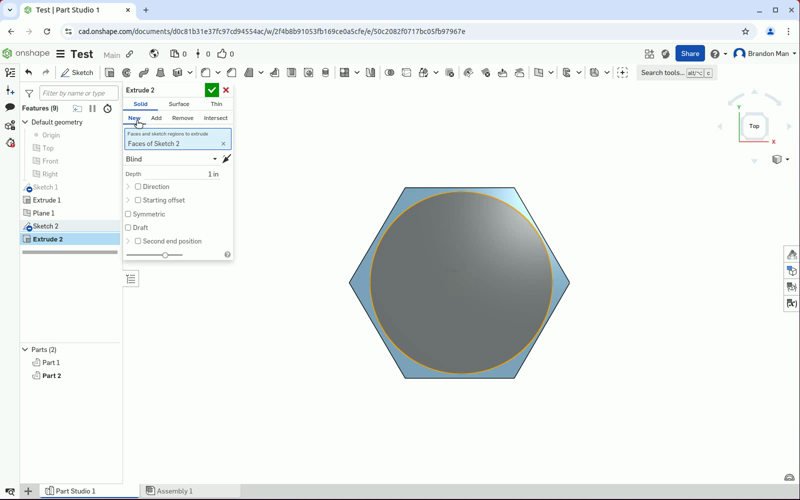
key(tab, 4)
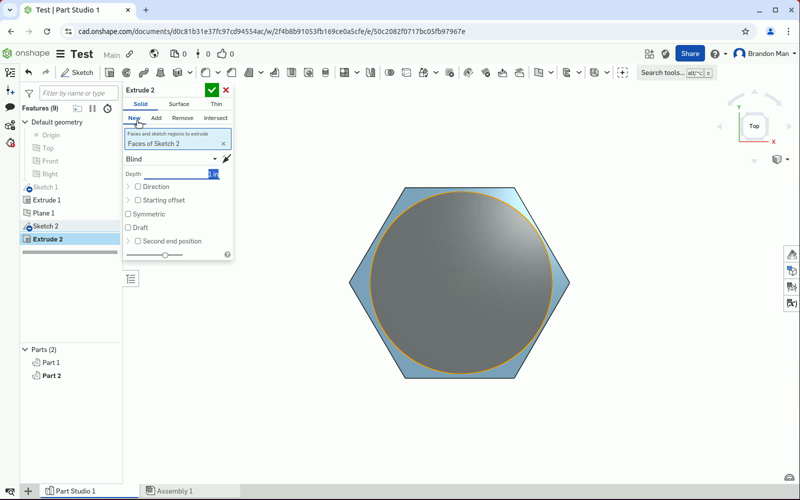
text(7.703)
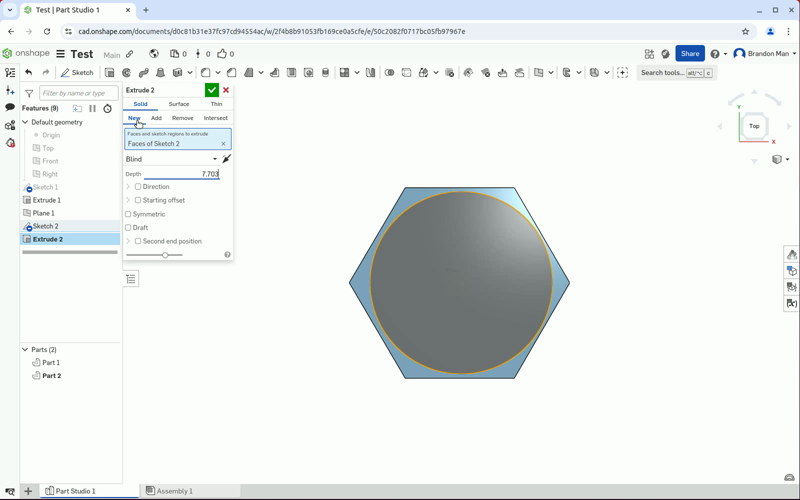
key(enter)
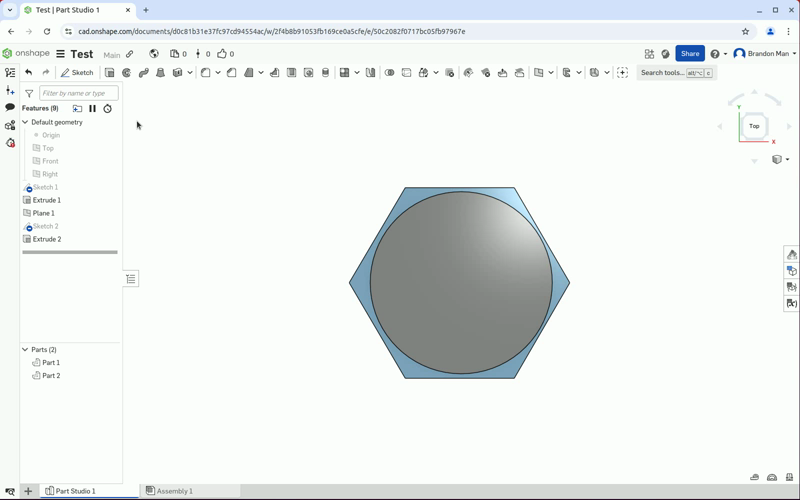
key(shift+h)
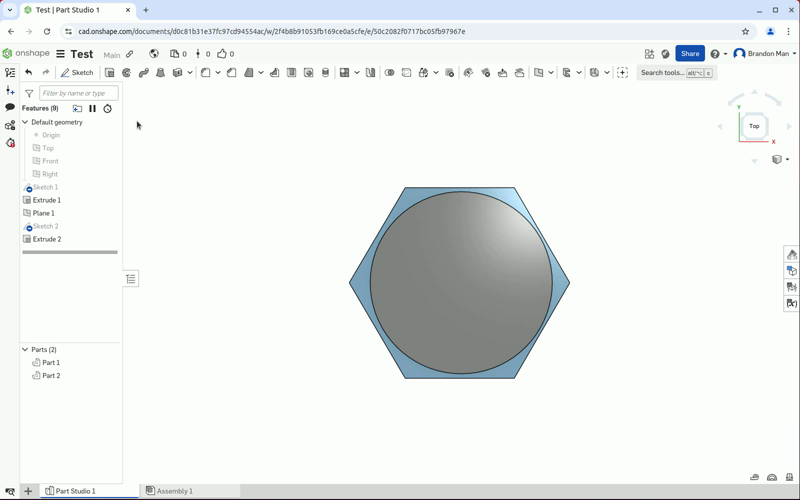
key(shift+h)
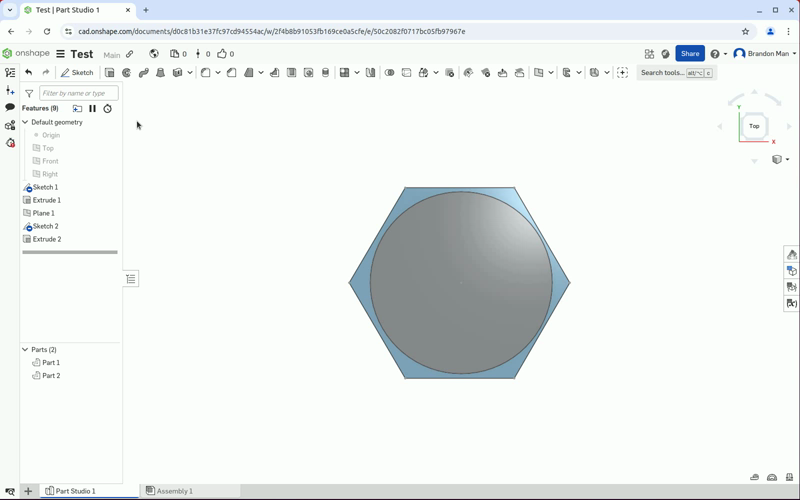
key(shift+7)
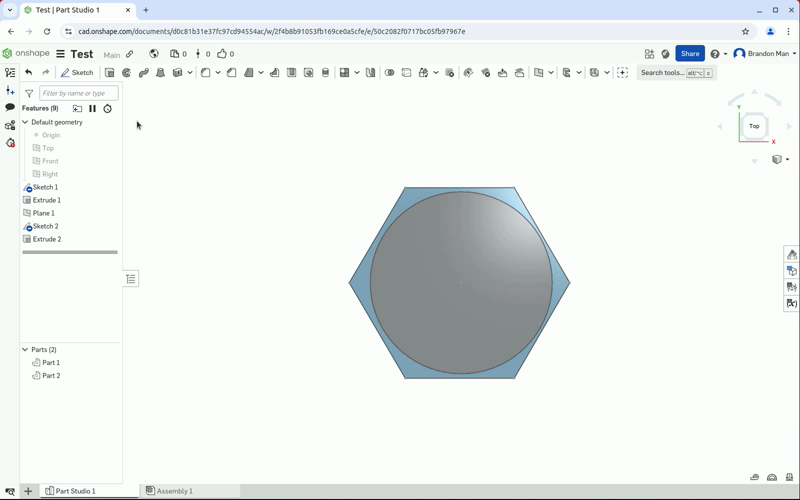
key(up, 3)
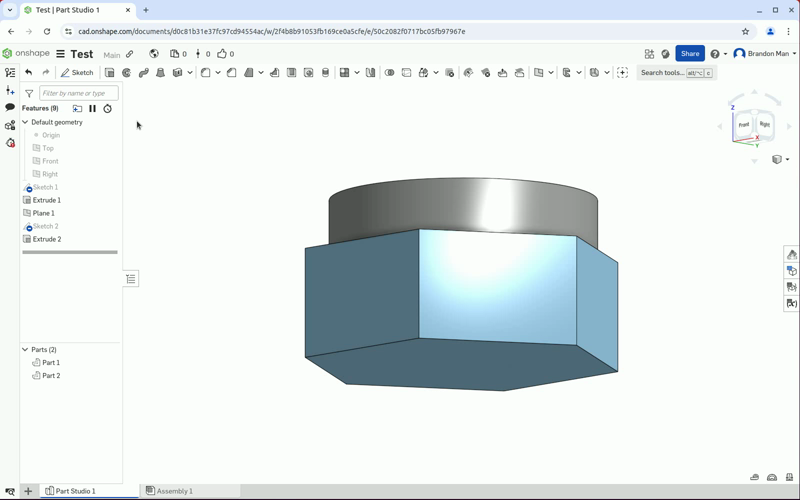
key(left, 3)
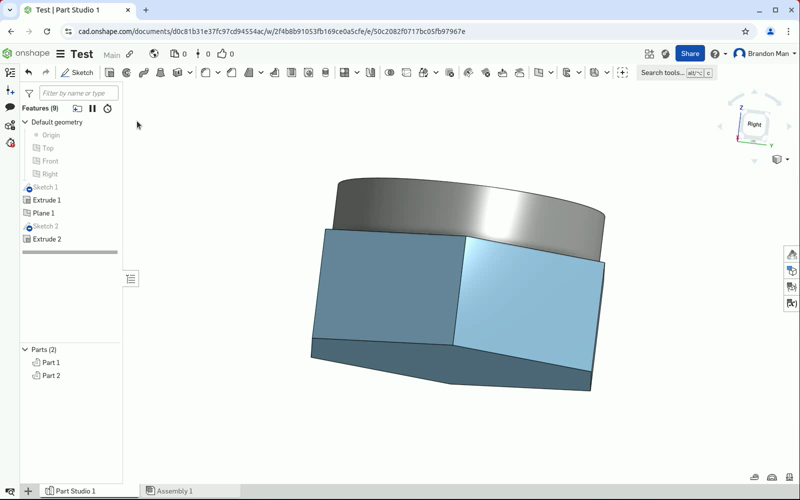
key(right, 3)
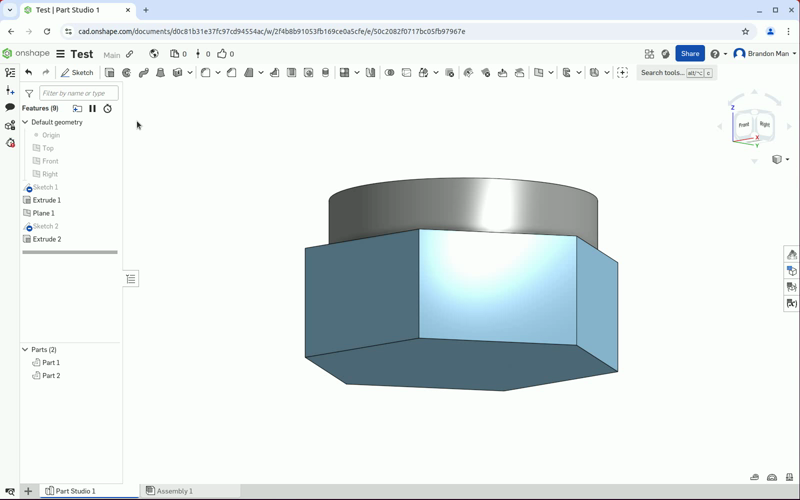
key(down, 3)
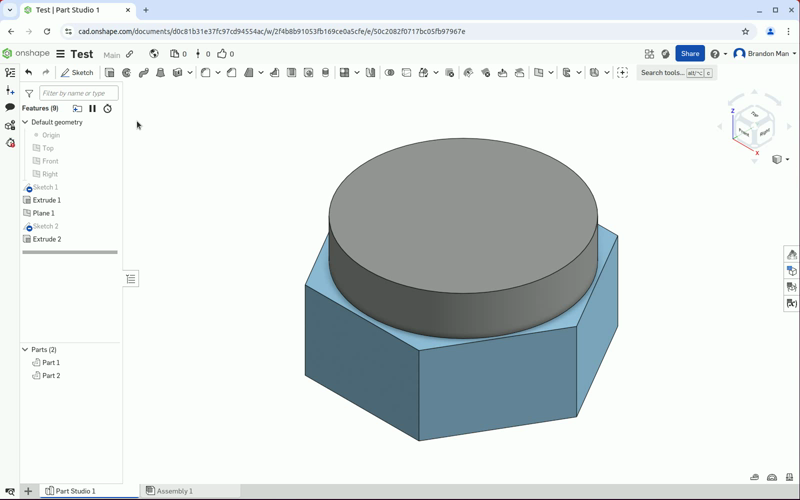
mouse_move(73, 189)
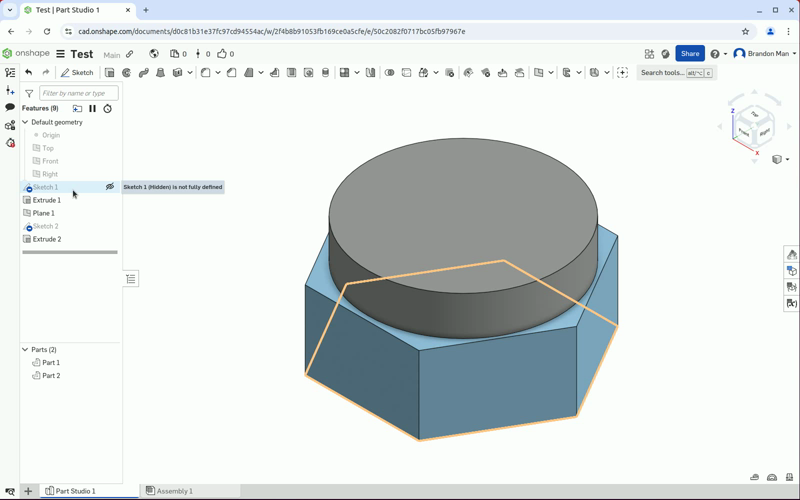
click(73, 189)